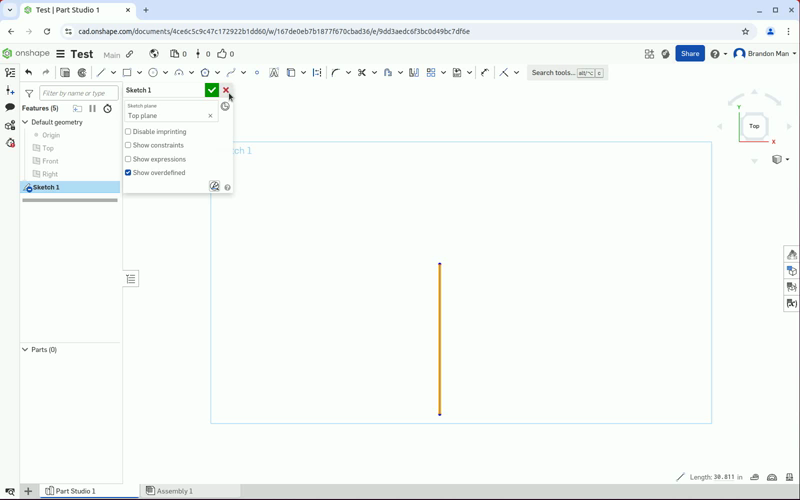
key(shift+h)
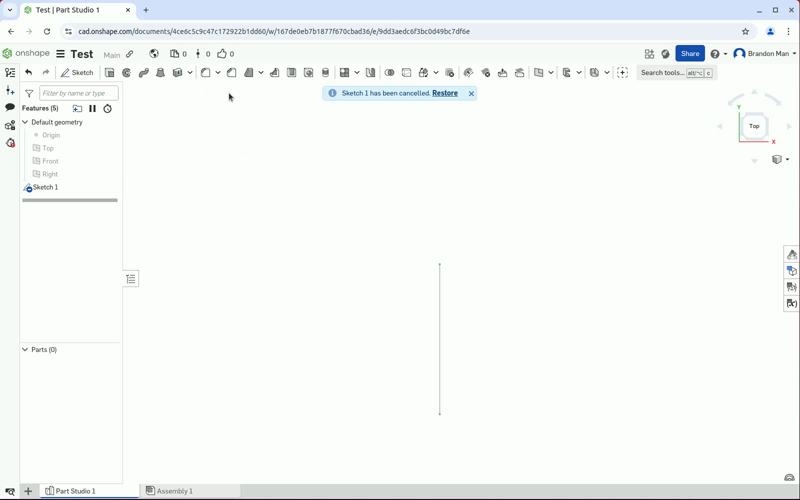
key(shift+s)
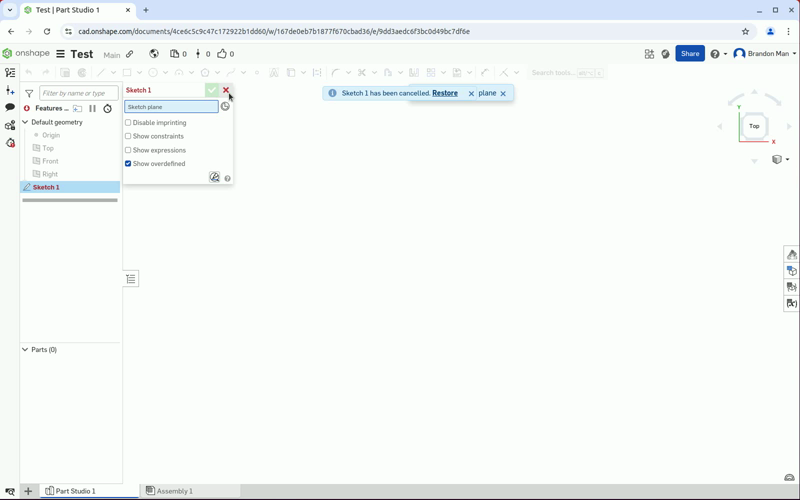
mouse_move(73, 150)
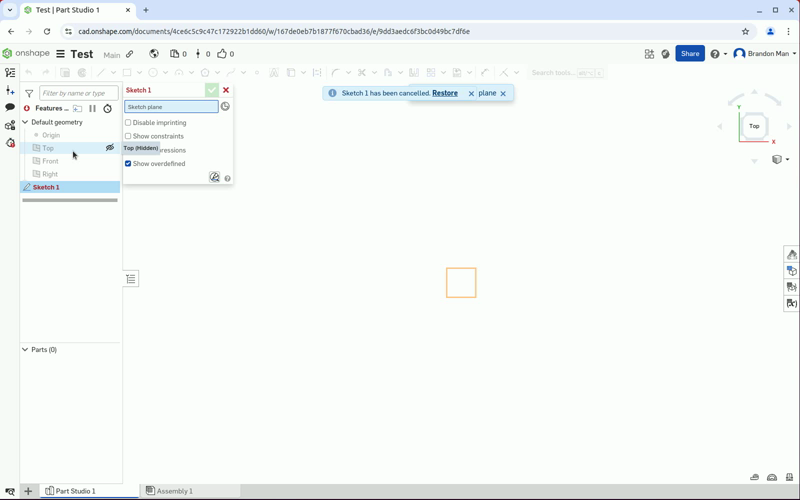
click(73, 150)
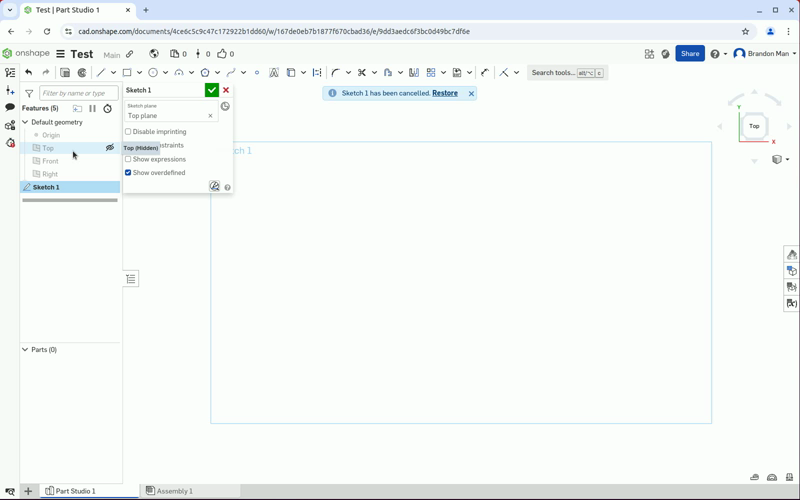
mouse_move(73, 352)
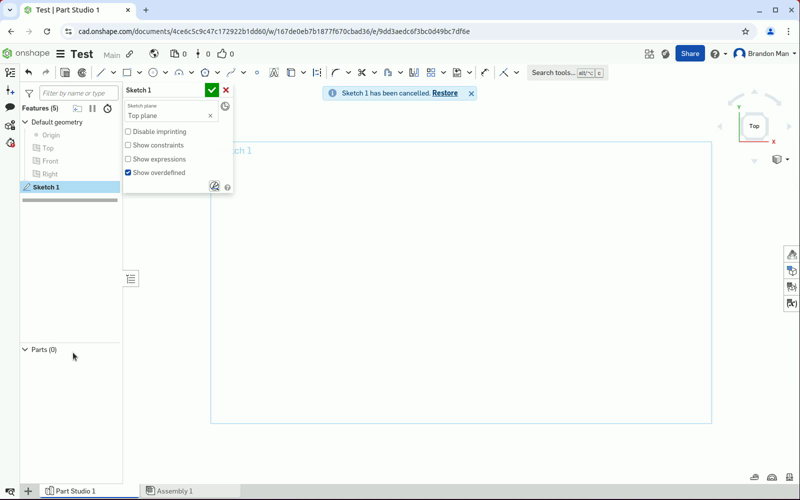
key(y)
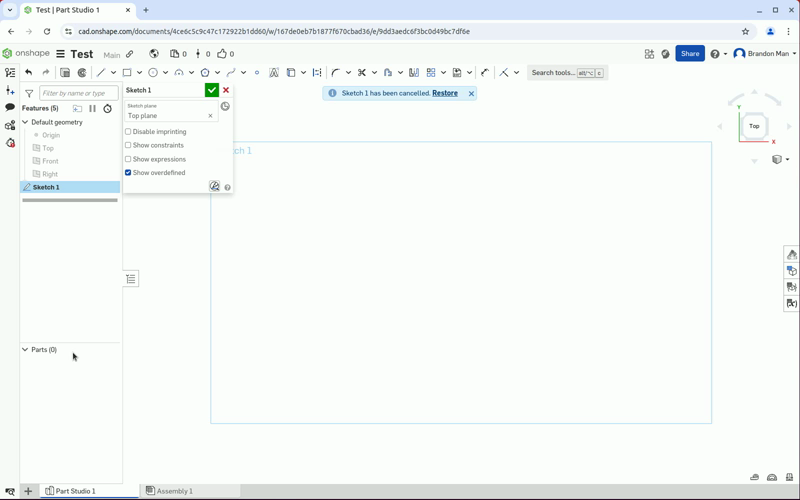
key(c)
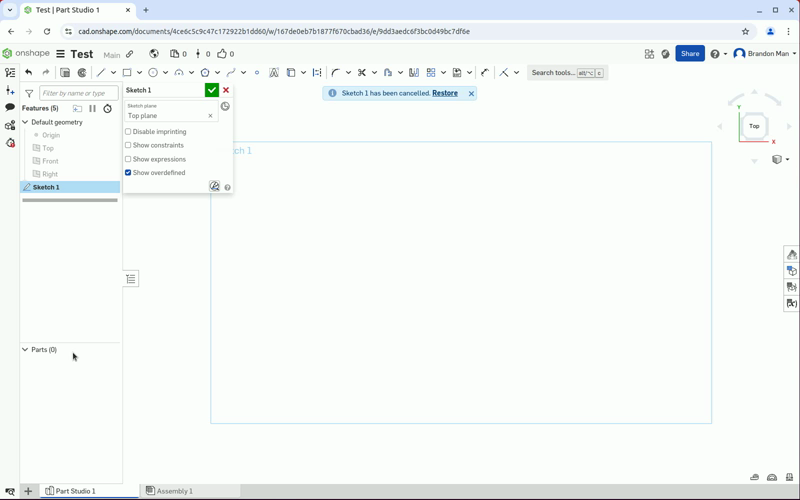
key_down(shift)
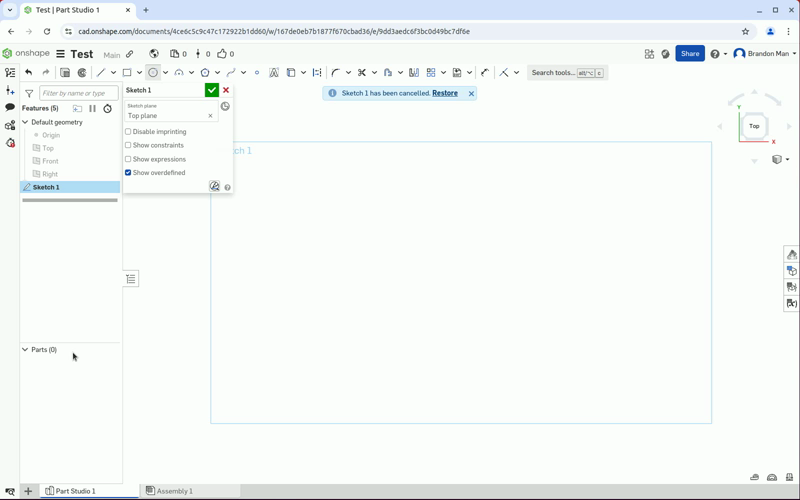
mouse_move(461, 282)
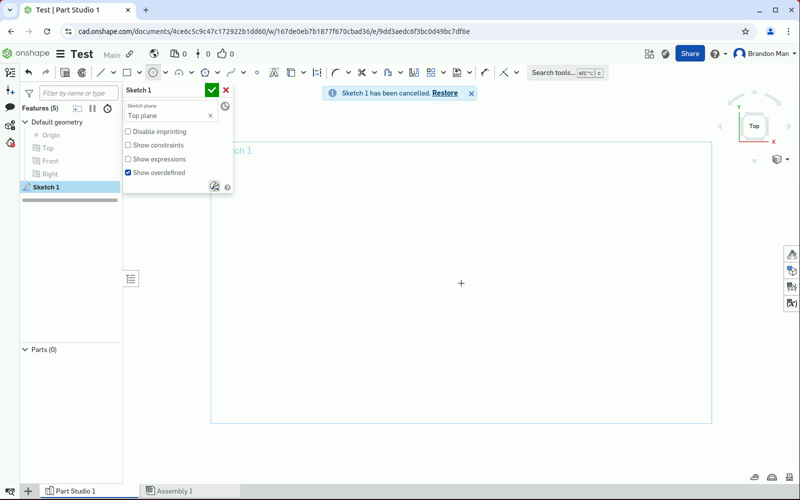
click(461, 282)
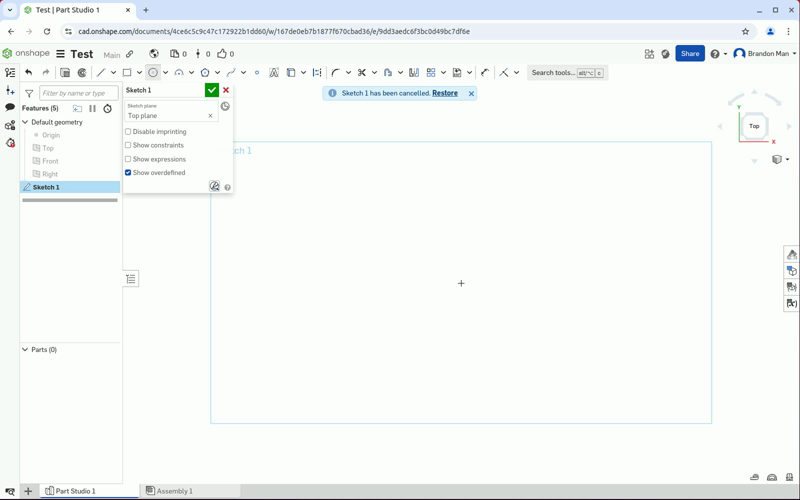
key_up(shift)
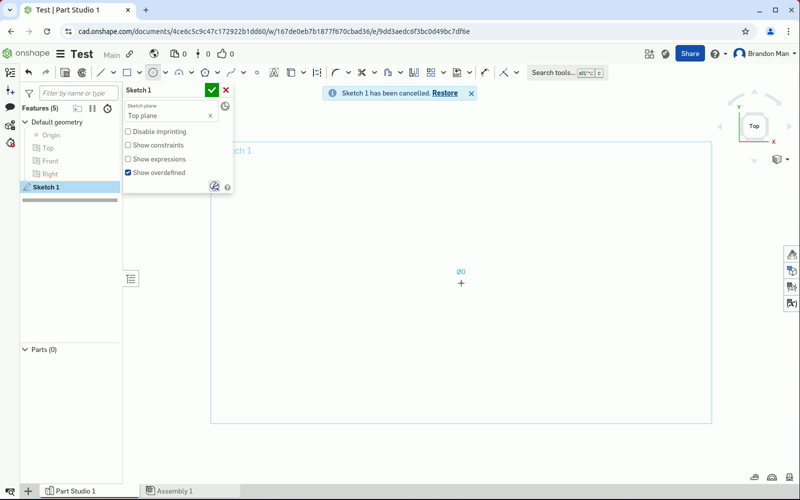
mouse_move(574, 282)
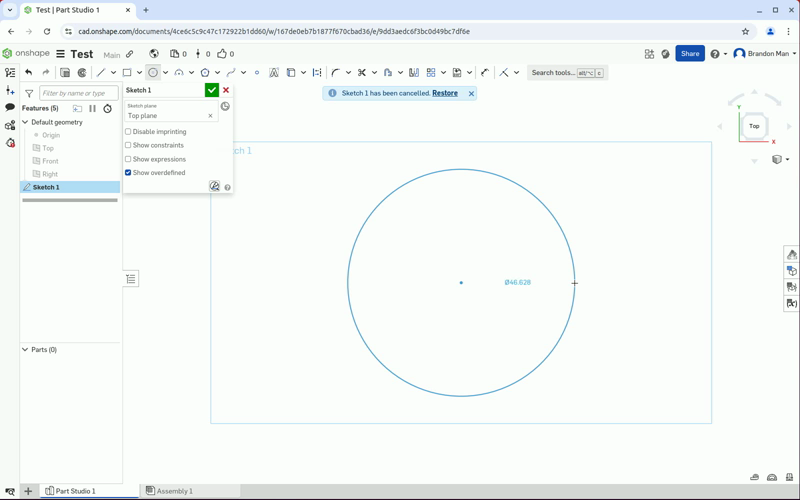
click(574, 282)
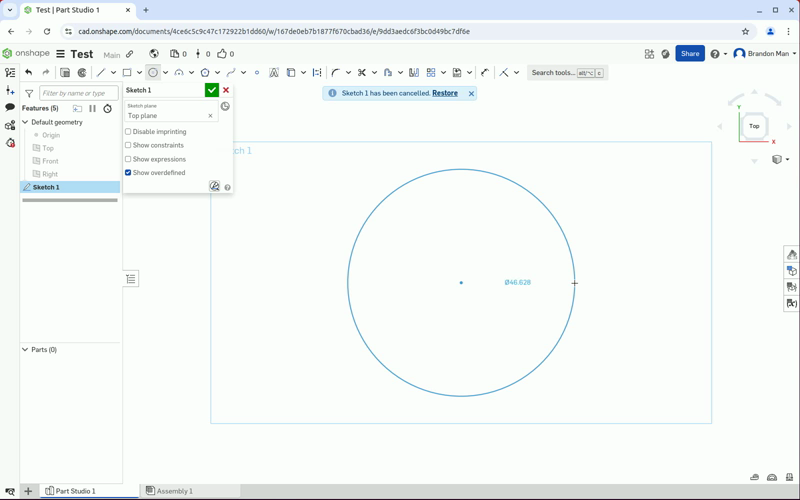
key(esc)
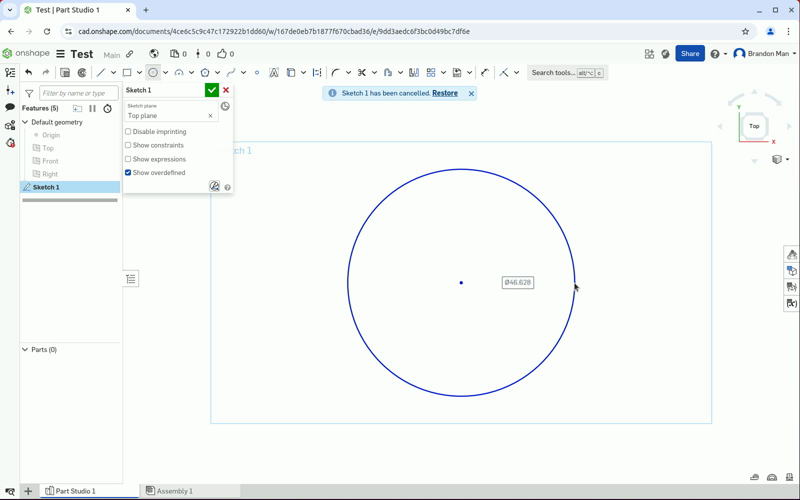
key(c)
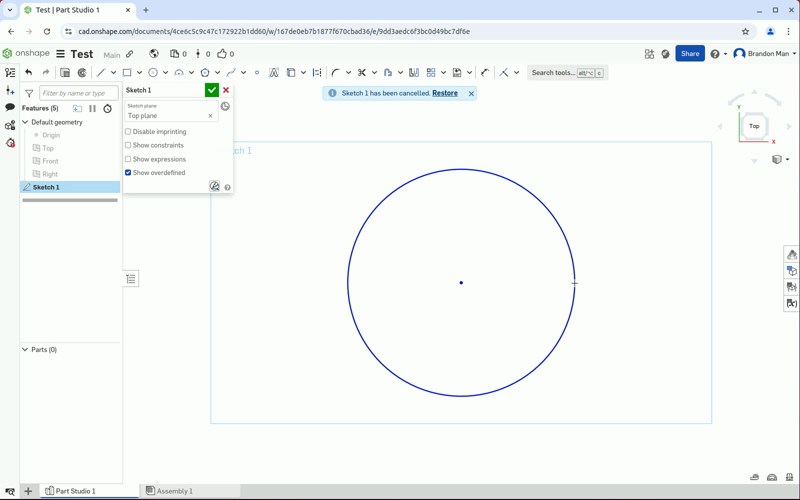
key_down(shift)
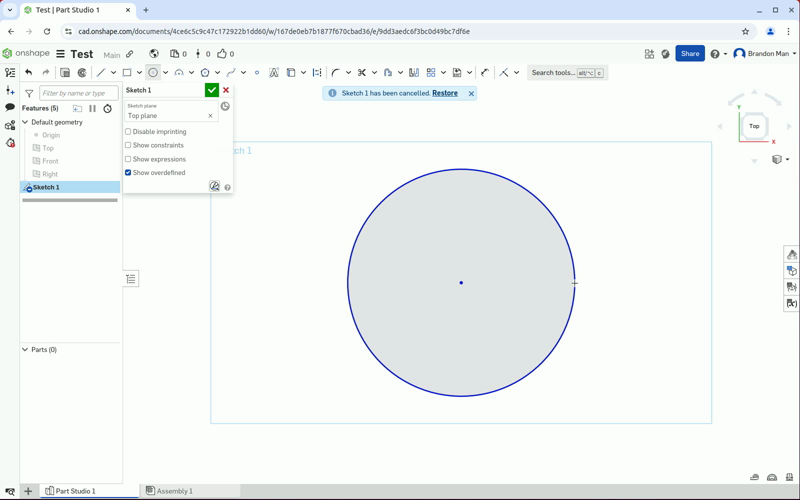
mouse_move(461, 282)
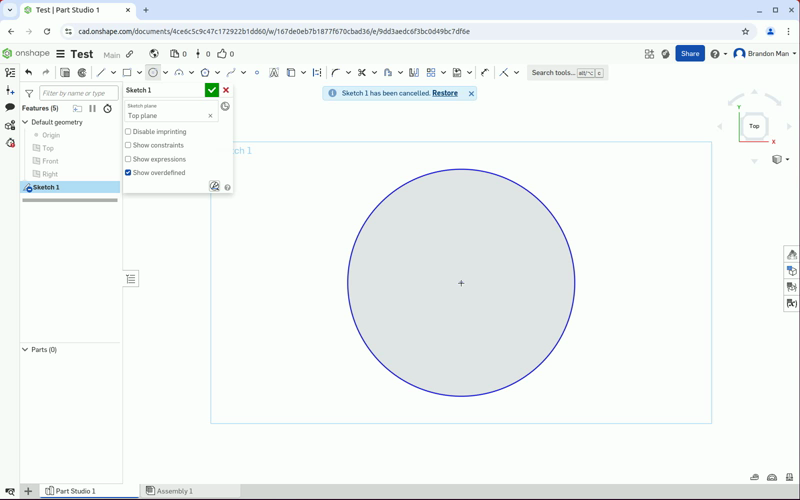
click(461, 282)
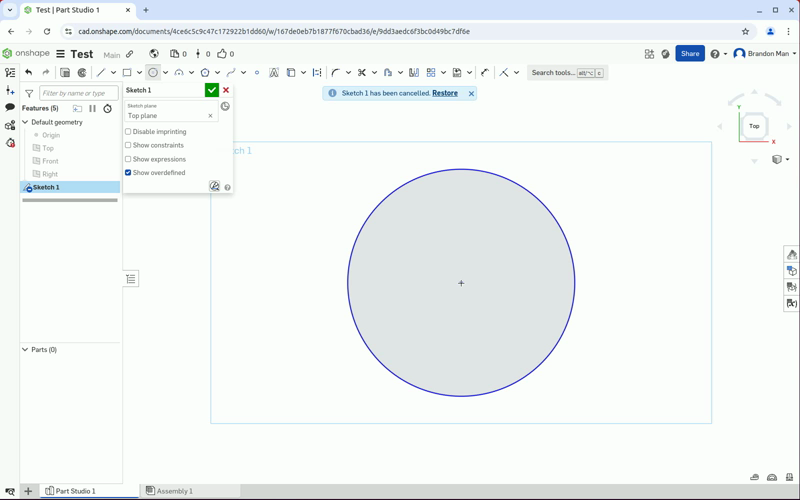
key_up(shift)
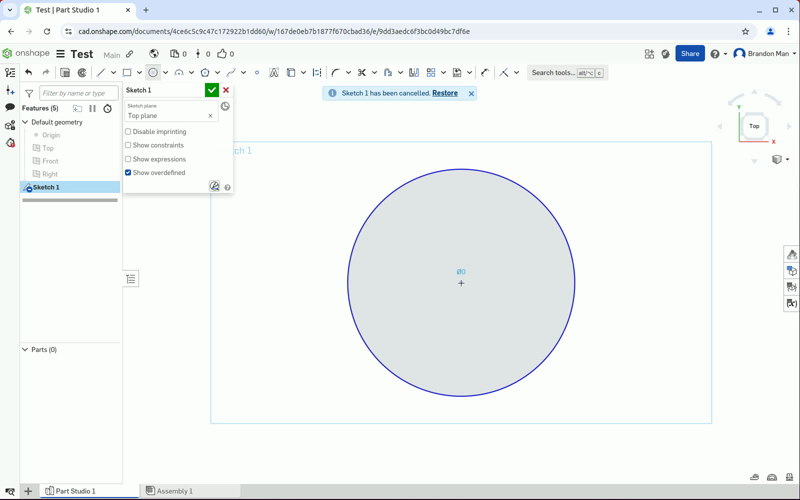
mouse_move(473, 282)
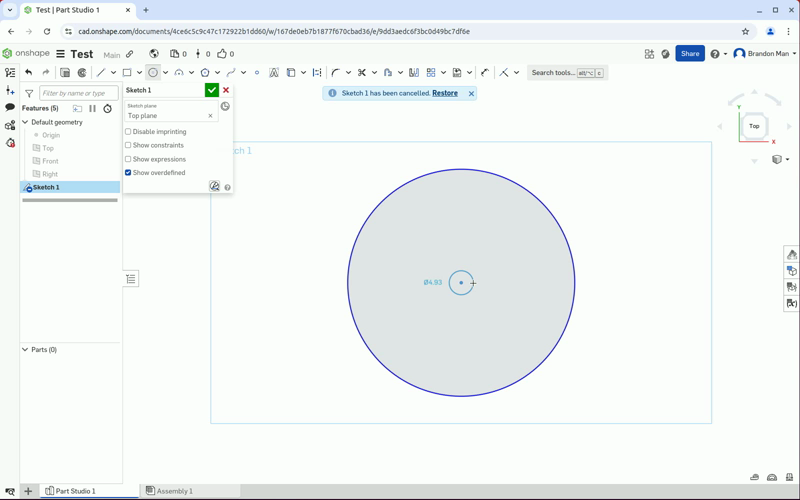
click(473, 282)
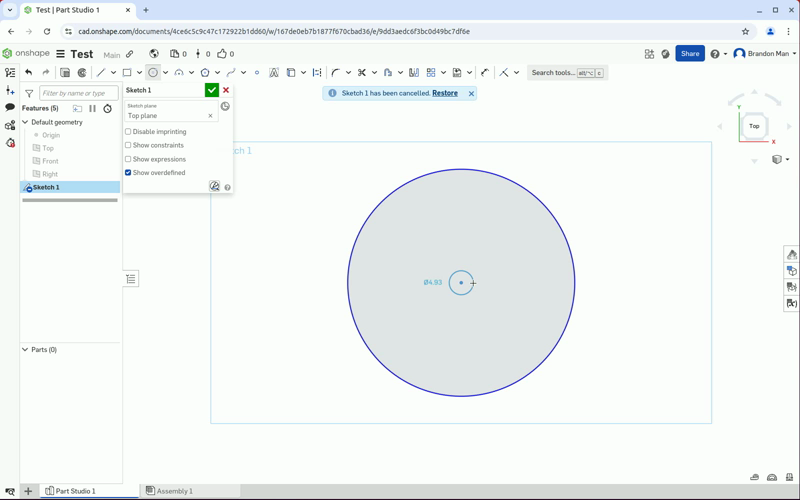
key(esc)
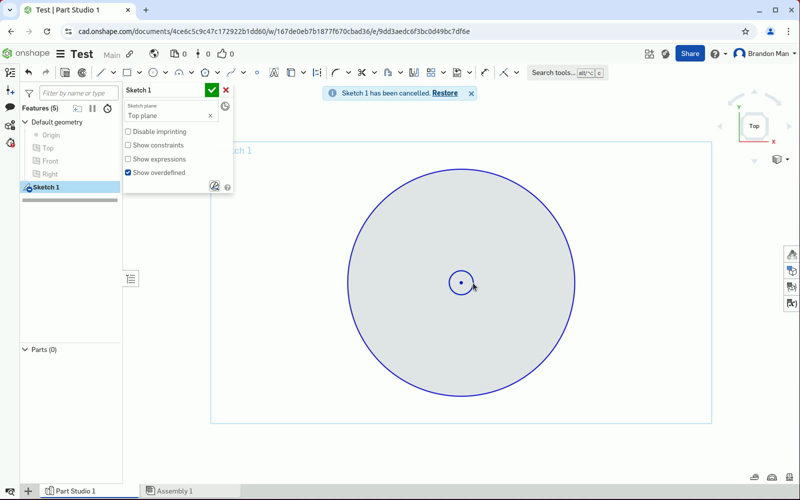
mouse_move(457, 202)
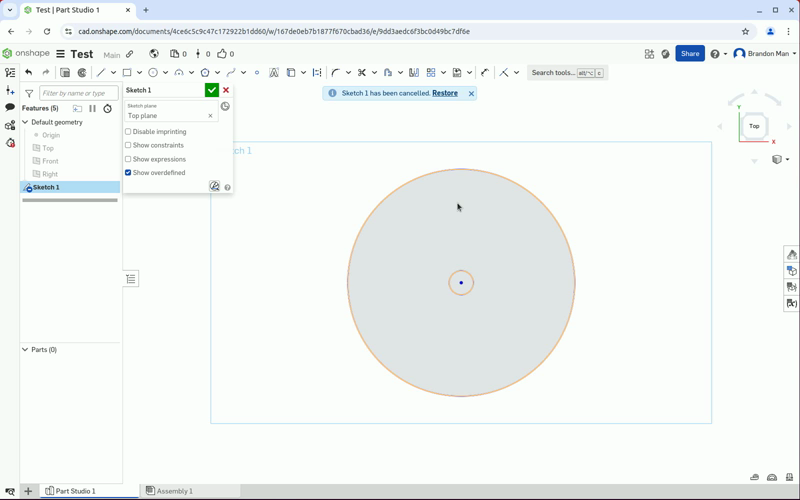
click(457, 202)
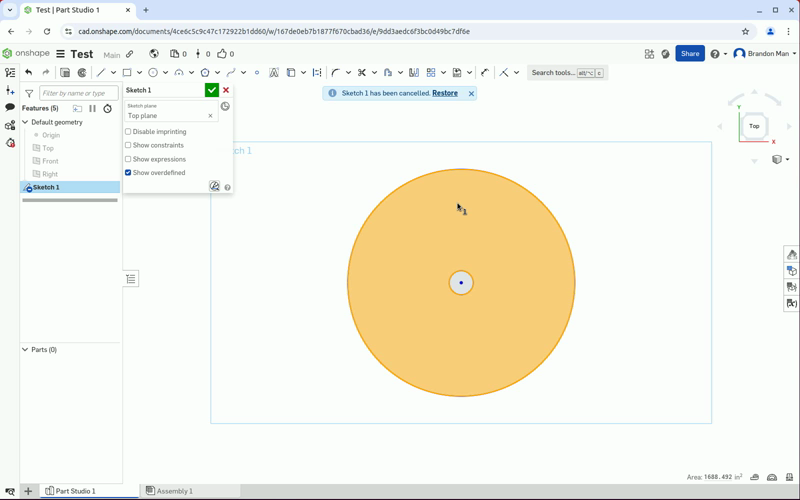
mouse_move(73, 352)
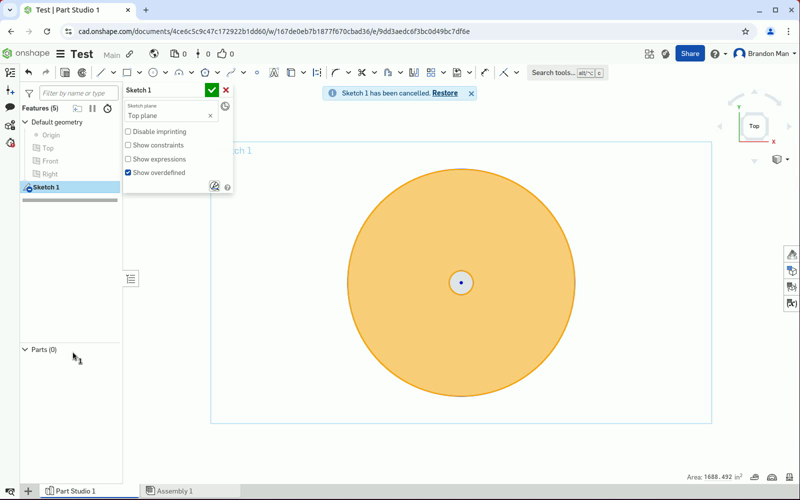
key(shift+y)
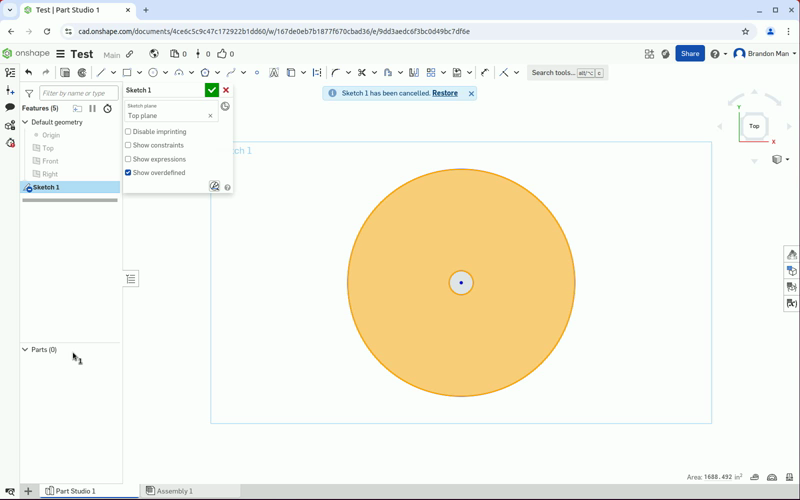
key(shift+e)
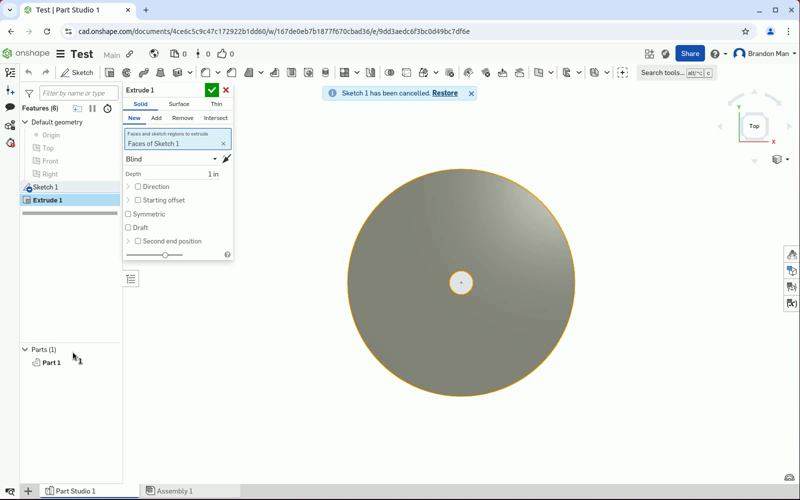
mouse_move(143, 106)
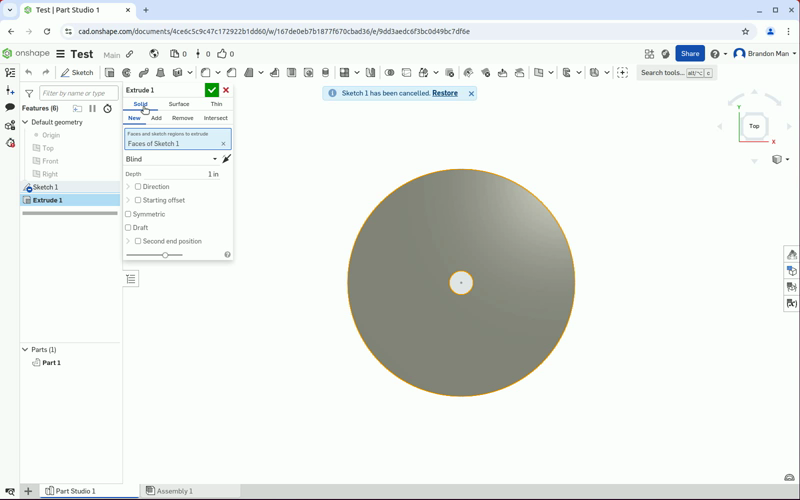
click(143, 106)
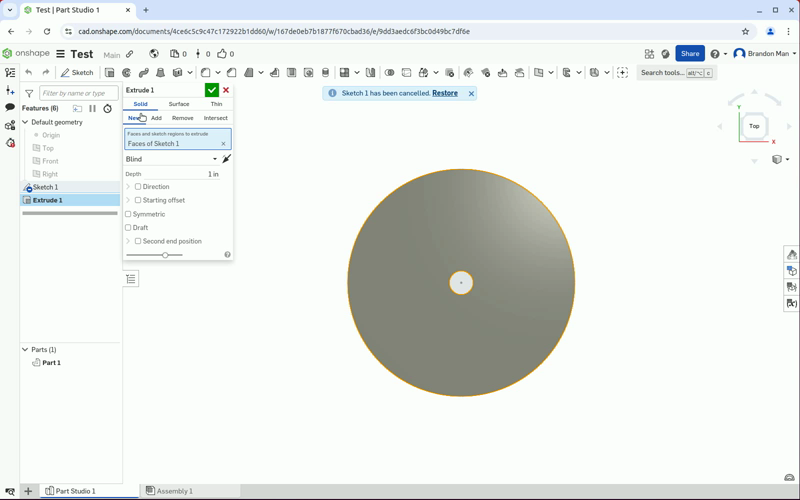
mouse_move(137, 120)
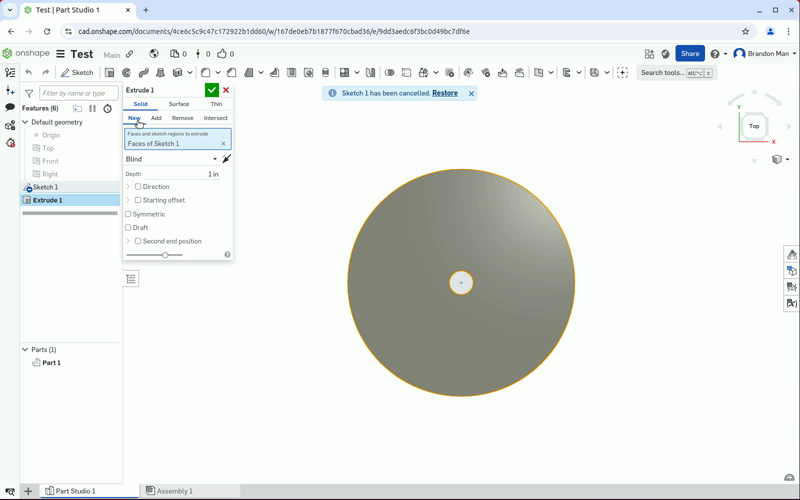
click(137, 120)
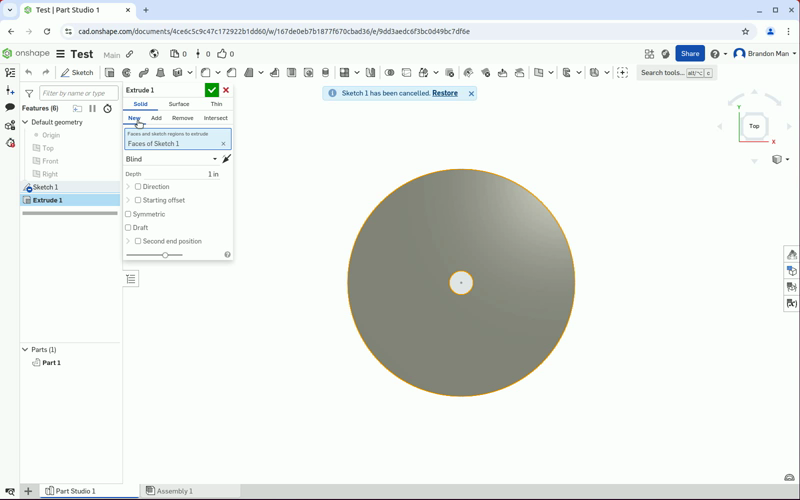
key(tab, 4)
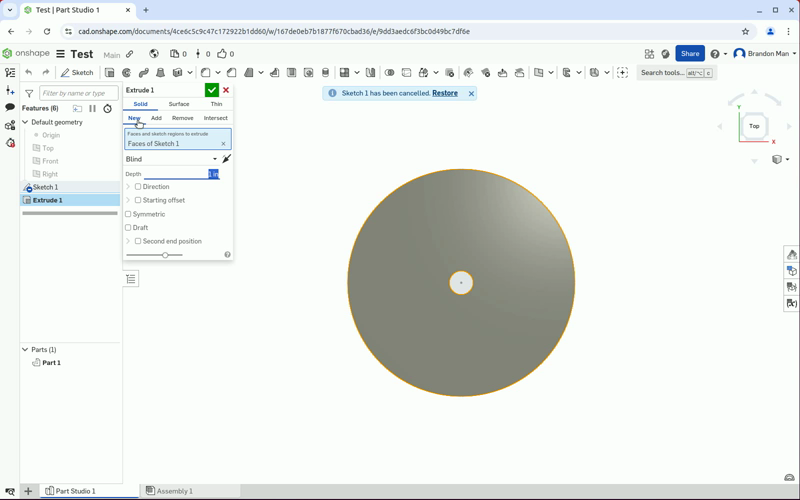
text(3.37)
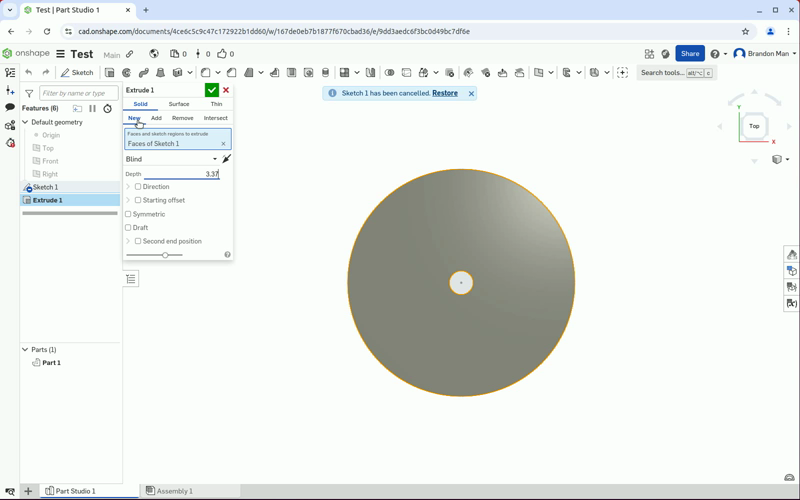
key(enter)
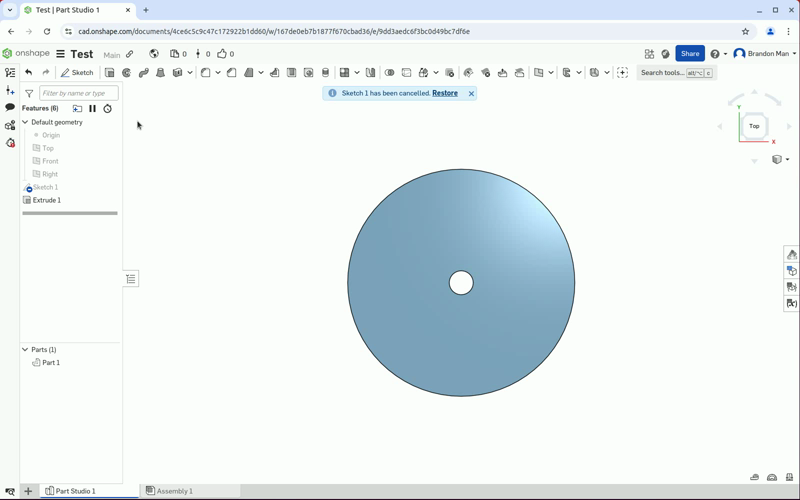
key(shift+h)
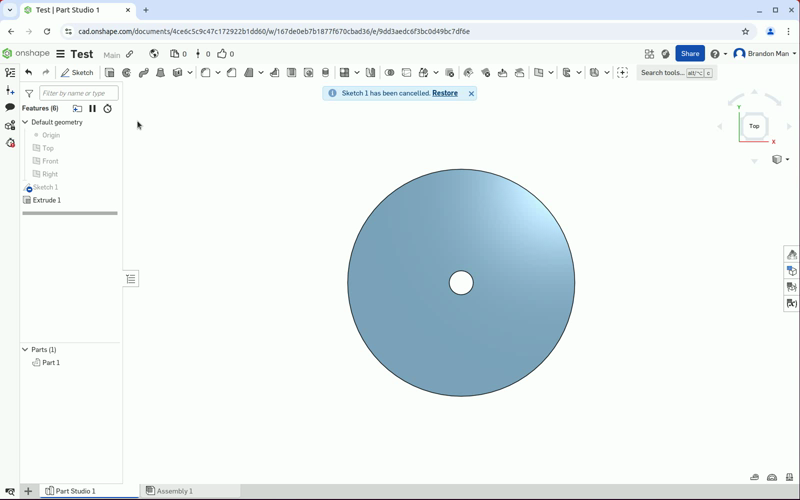
key(shift+h)
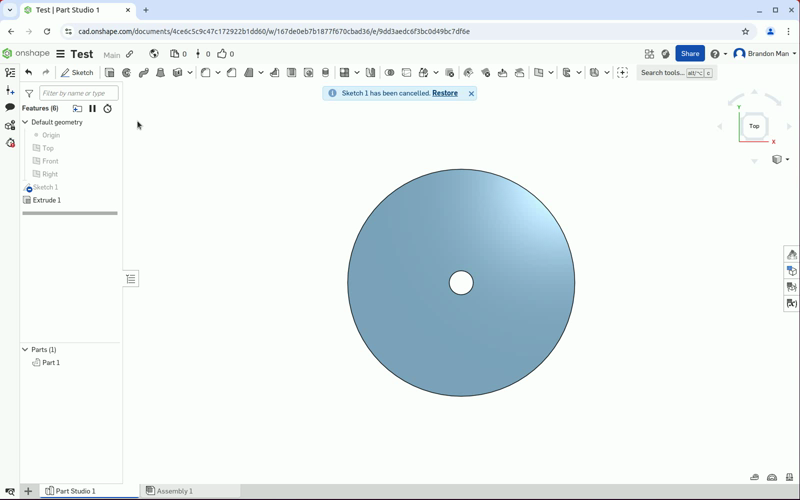
mouse_move(73, 189)
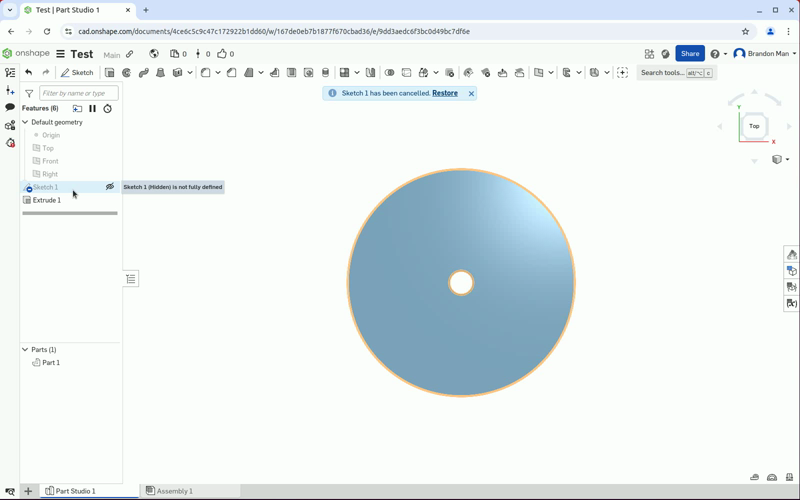
click(73, 189)
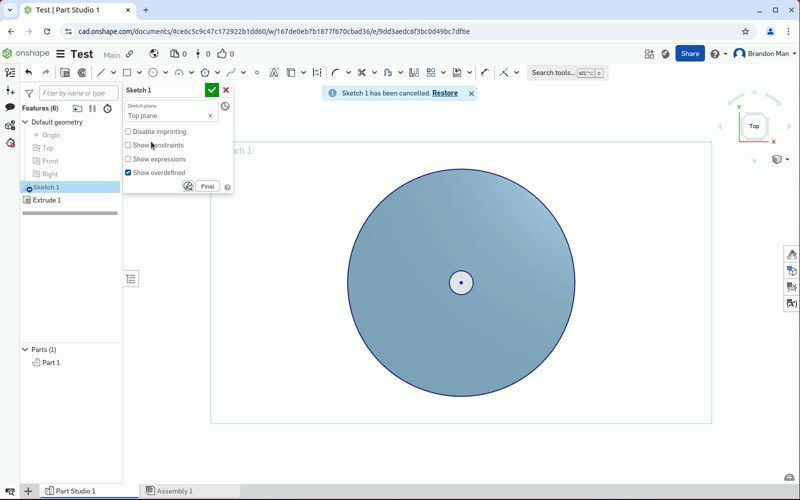
mouse_move(229, 92)
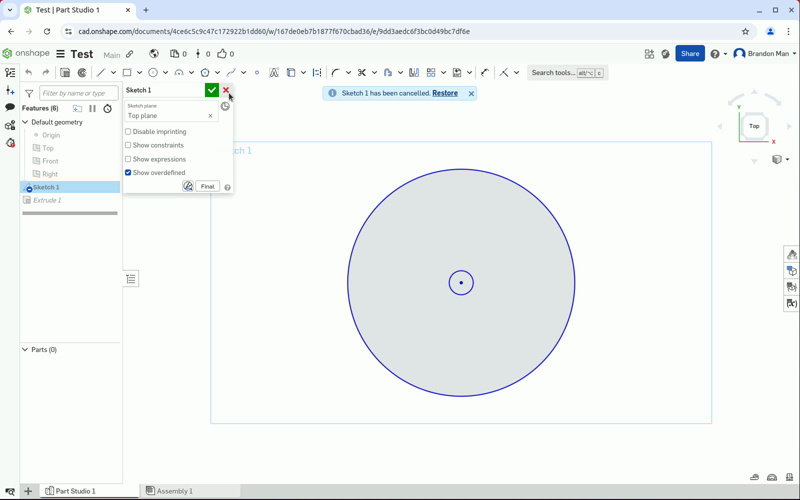
click(229, 92)
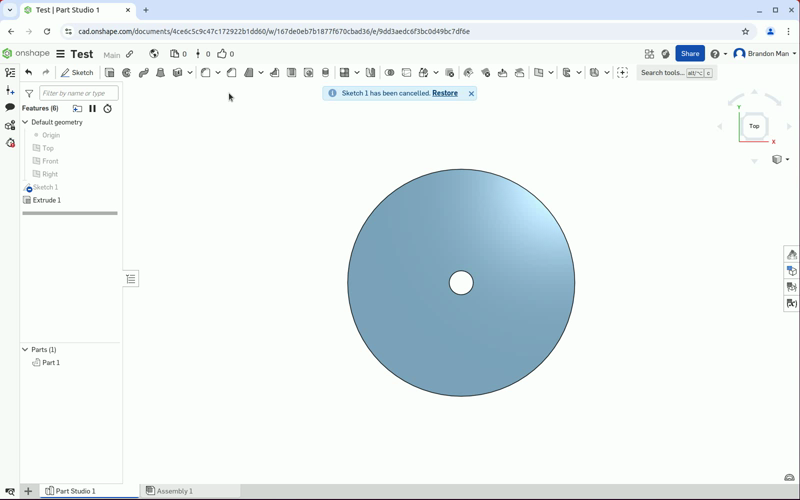
mouse_move(541, 75)
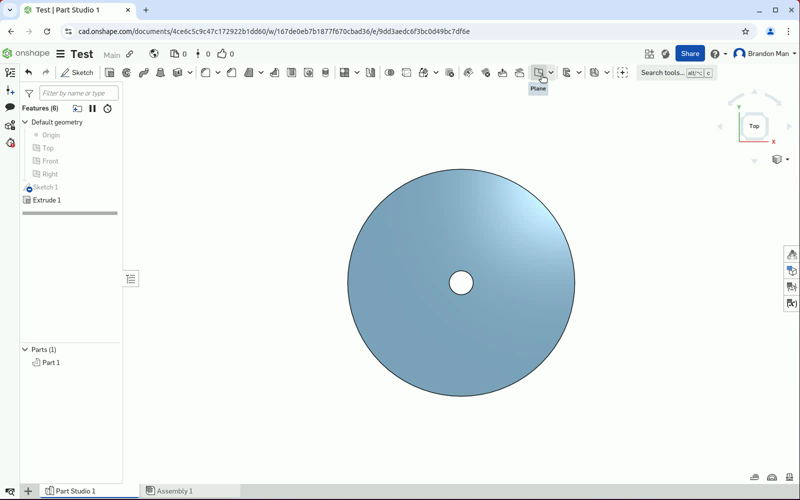
click(541, 75)
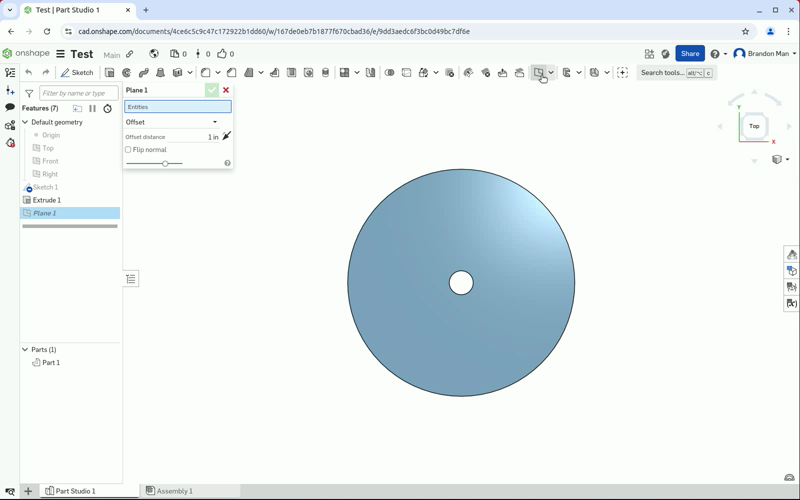
mouse_move(73, 150)
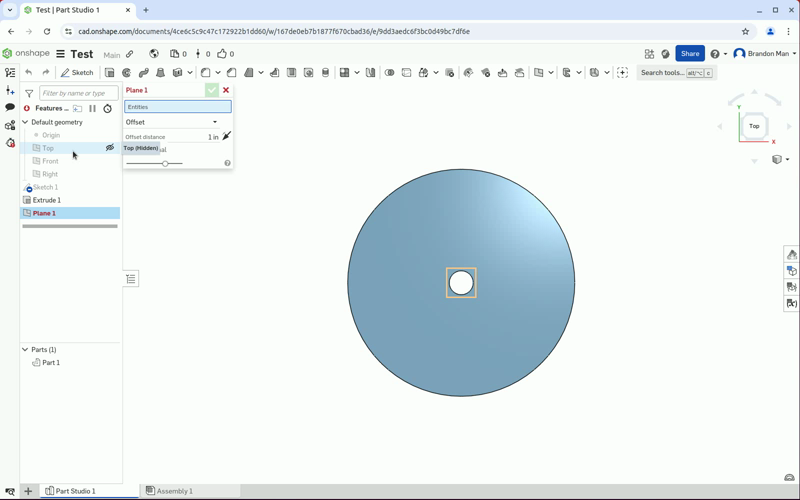
click(73, 150)
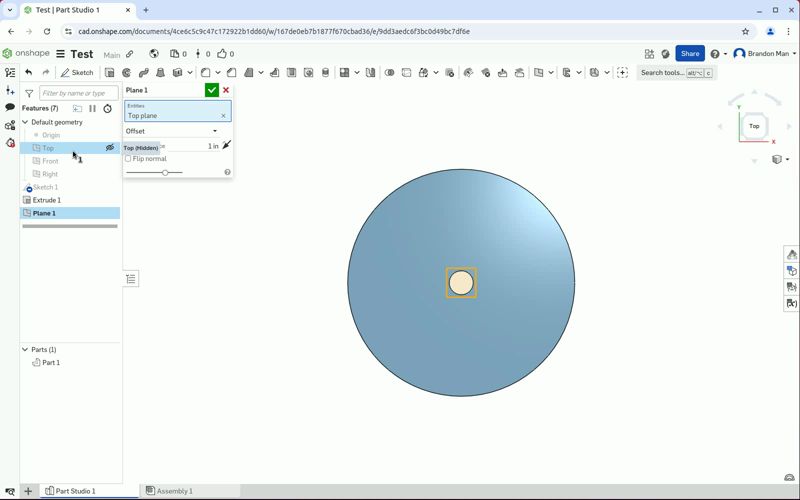
key(tab, 2)
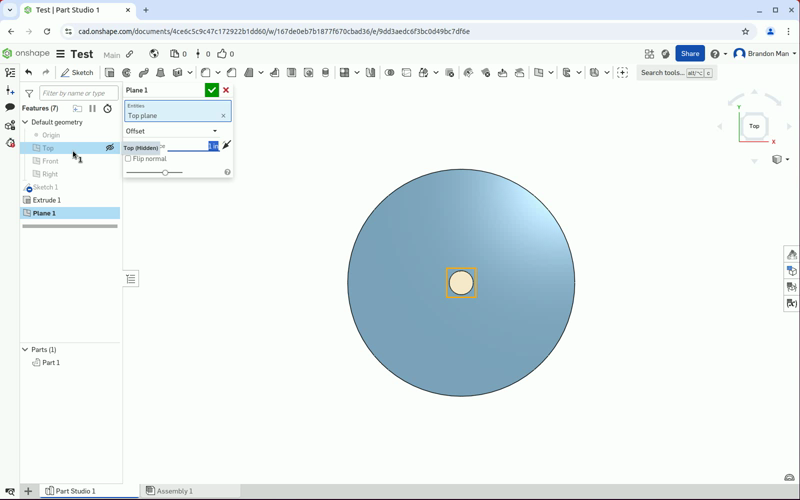
text(3.358)
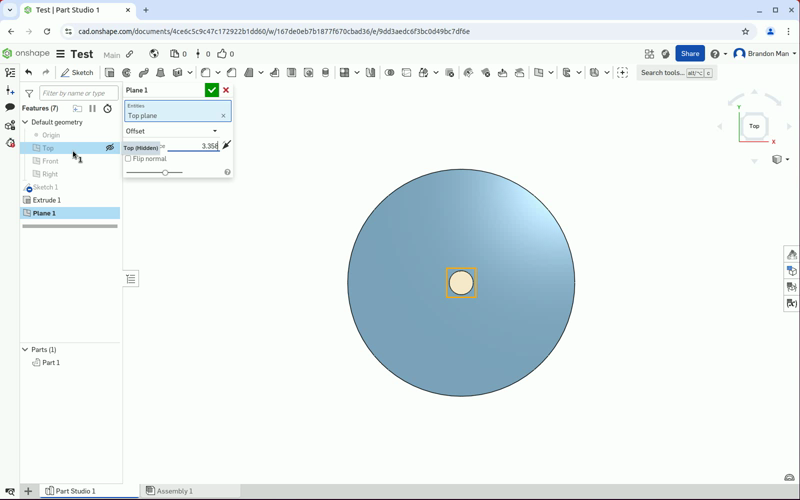
key(enter, 2)
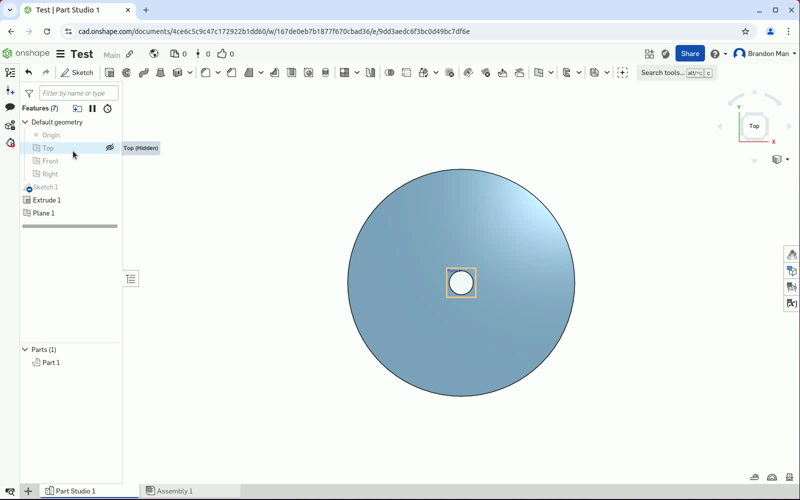
key(shift+s)
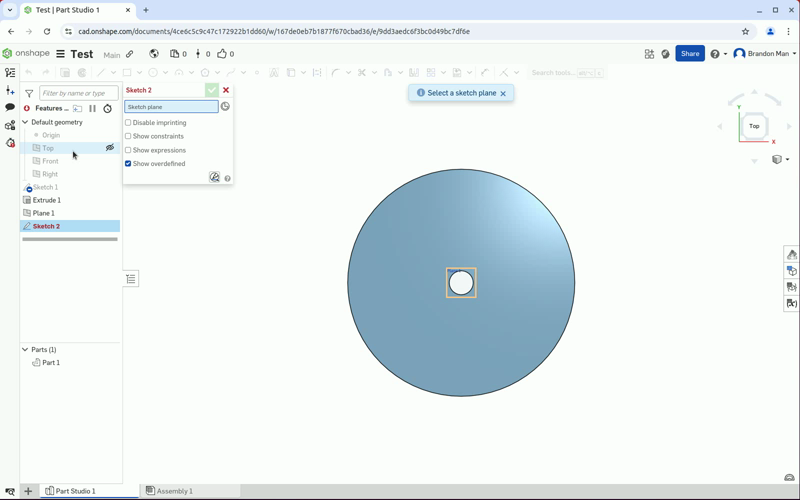
mouse_move(73, 215)
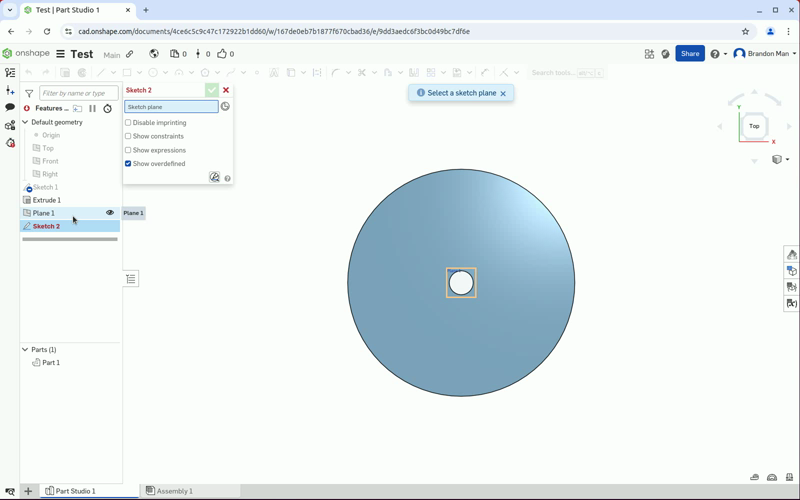
click(73, 215)
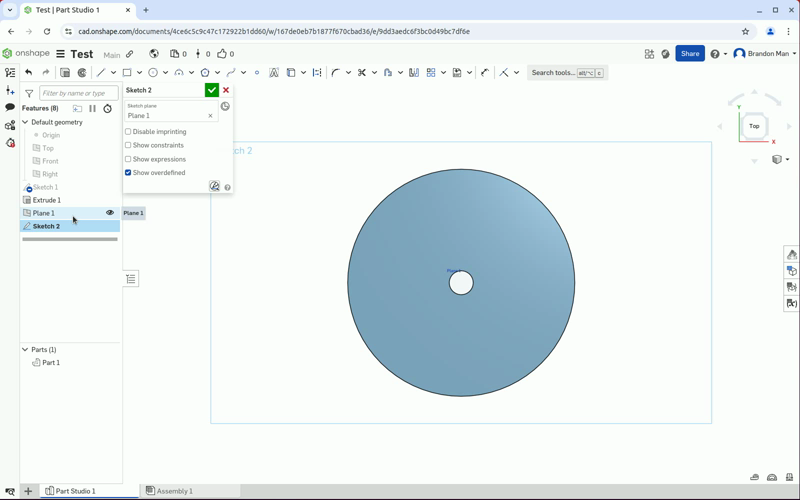
mouse_move(73, 352)
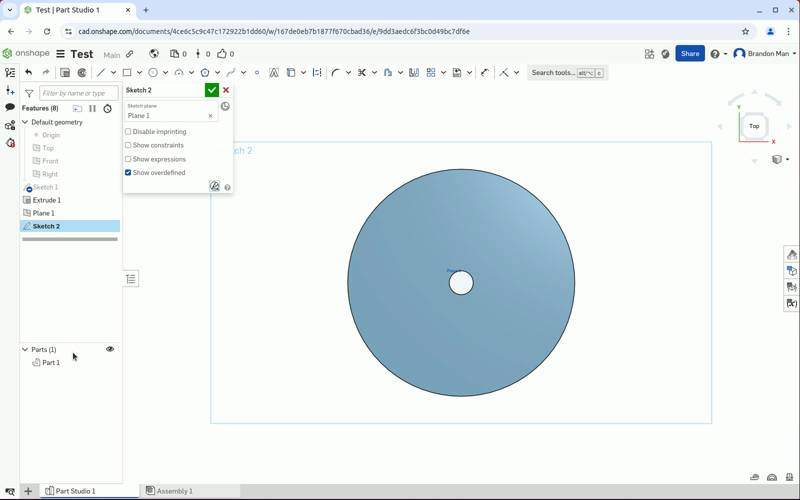
key(y)
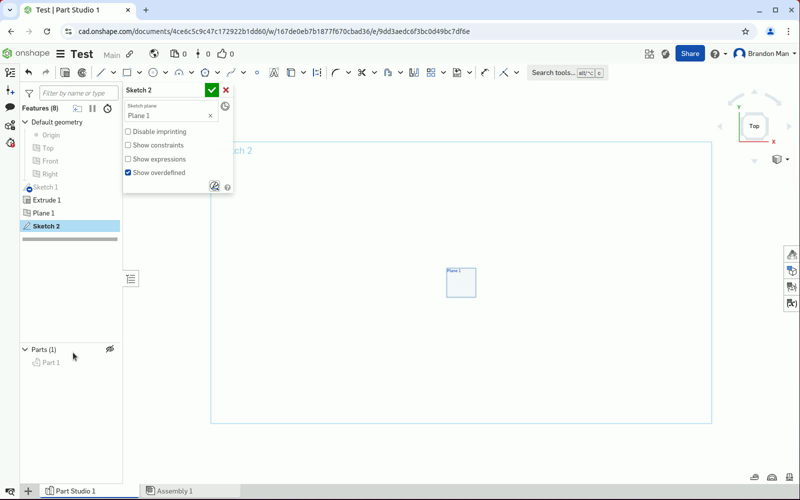
key(c)
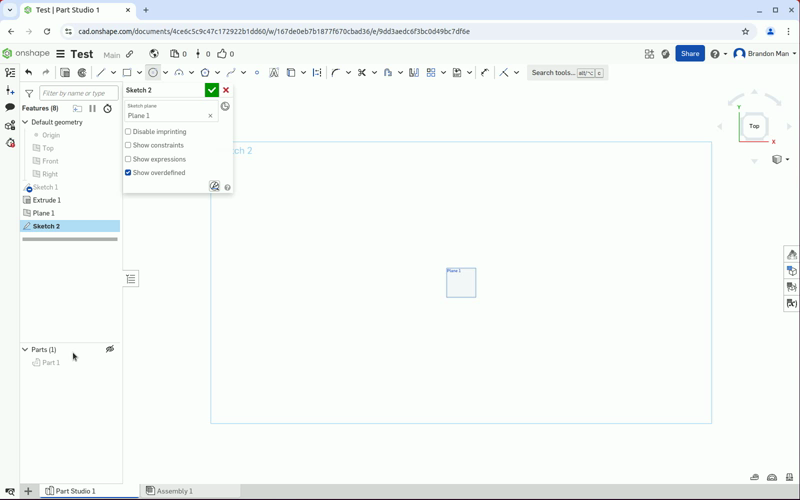
key_down(shift)
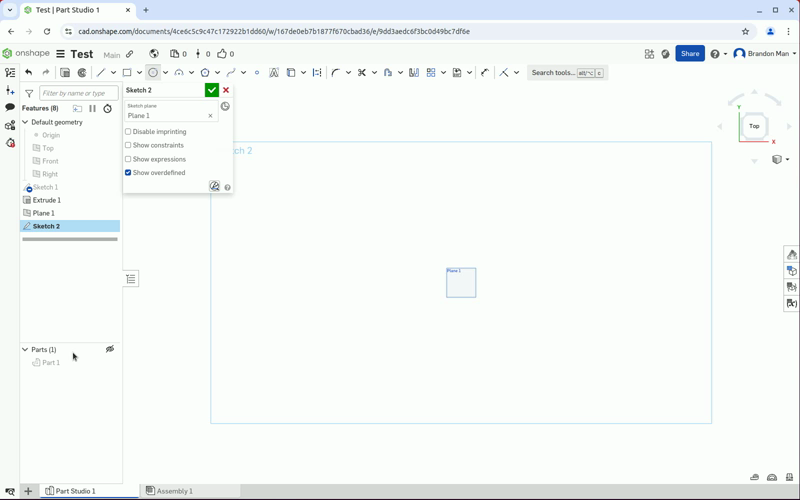
mouse_move(461, 282)
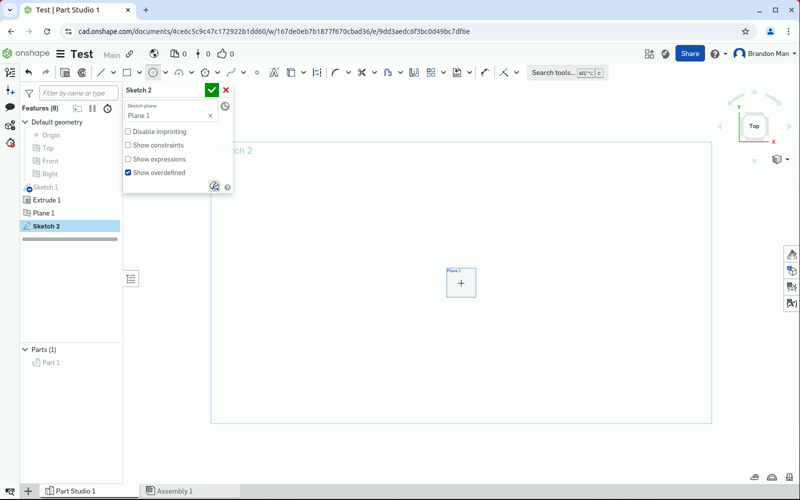
click(461, 282)
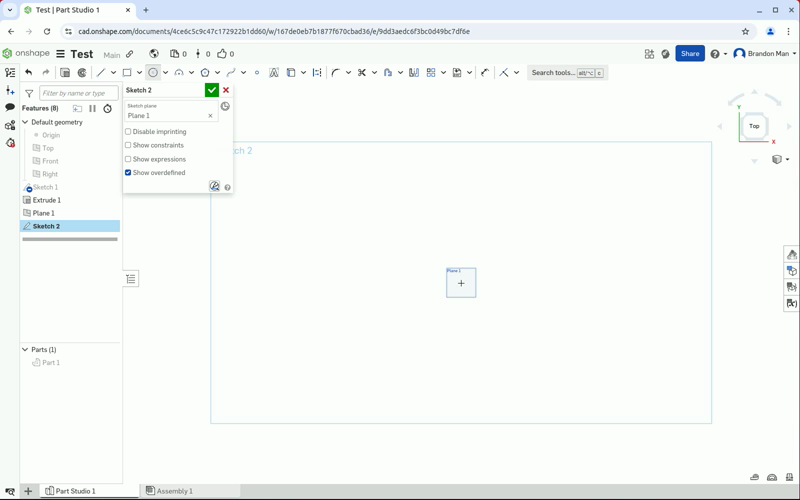
key_up(shift)
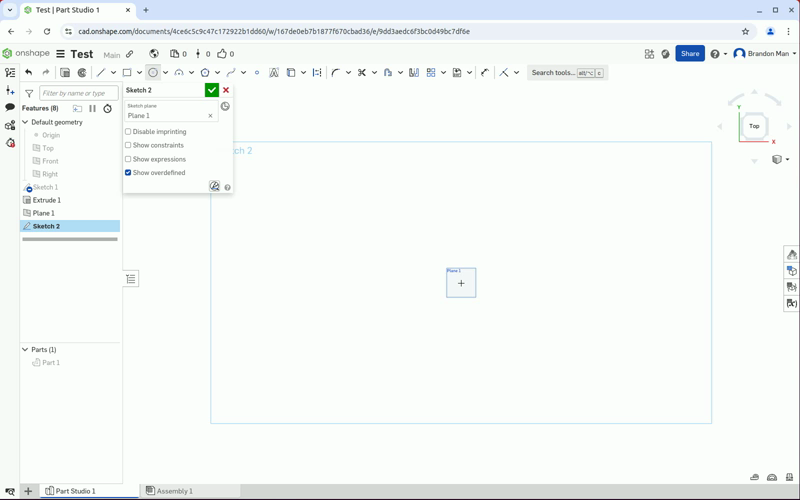
mouse_move(490, 282)
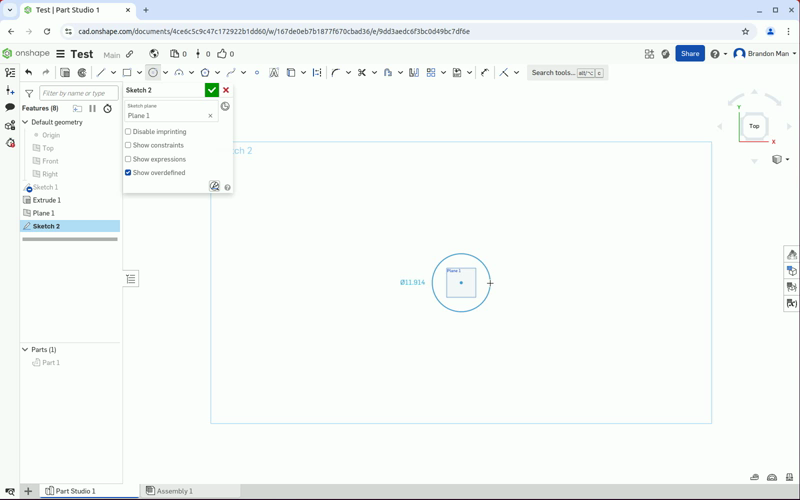
click(490, 282)
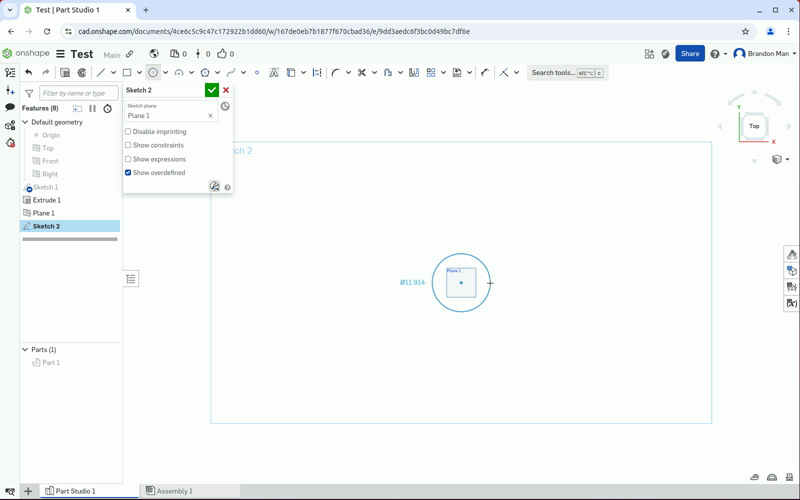
key(esc)
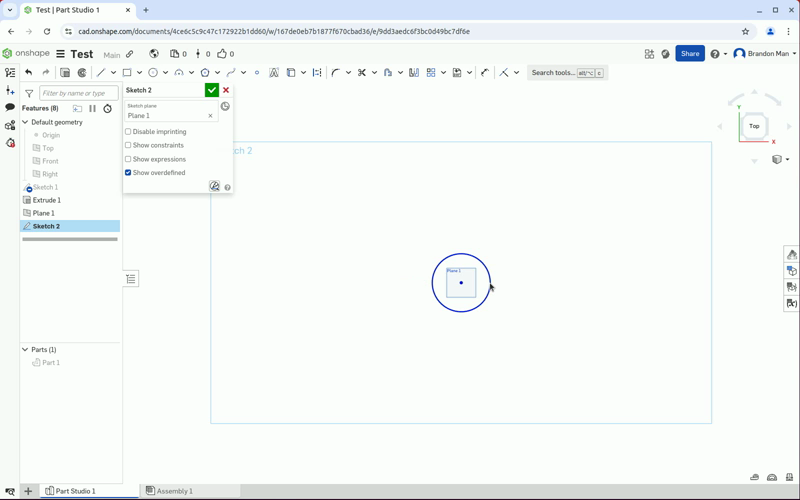
key(c)
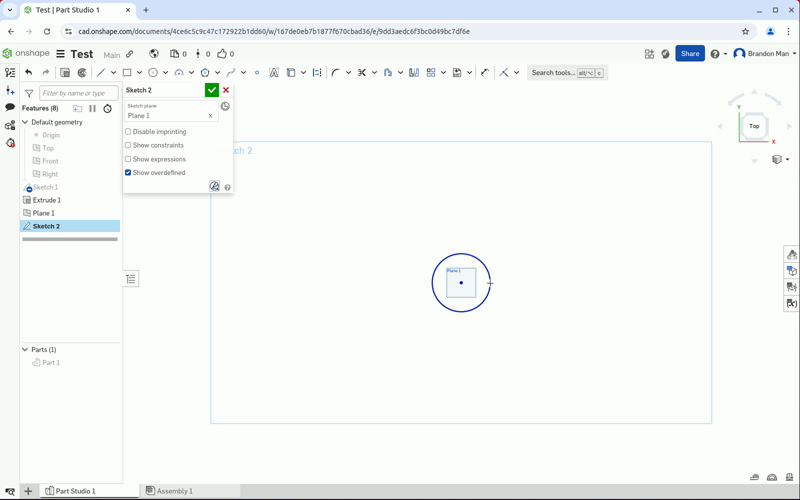
key_down(shift)
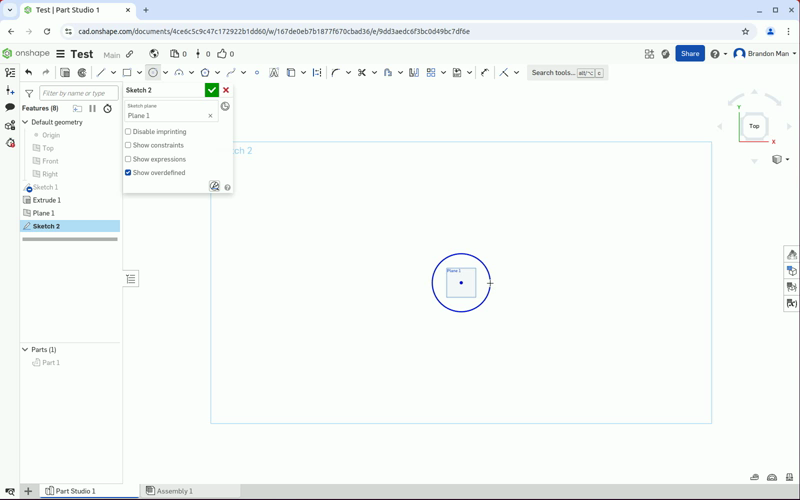
mouse_move(461, 282)
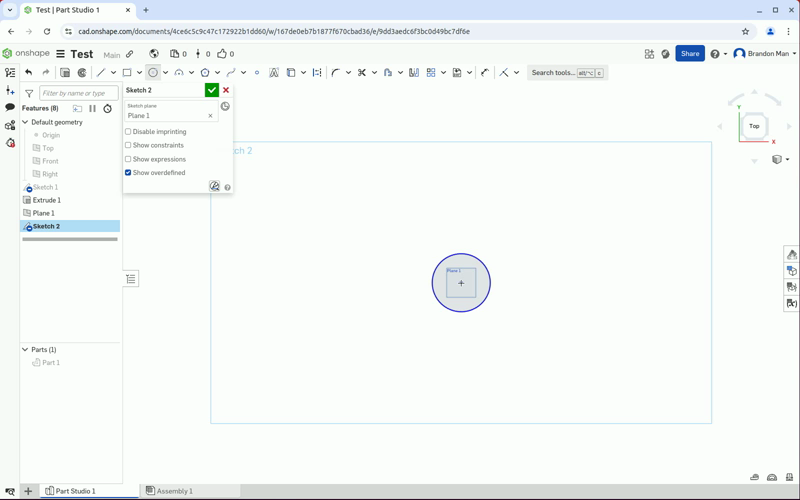
click(461, 282)
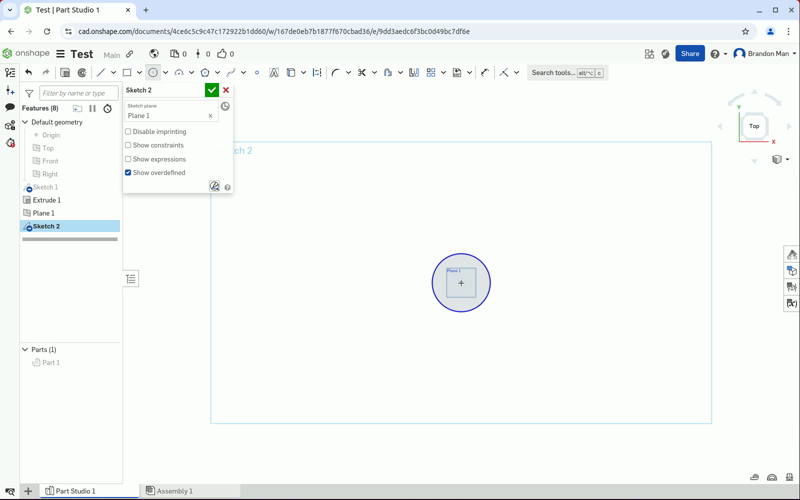
key_up(shift)
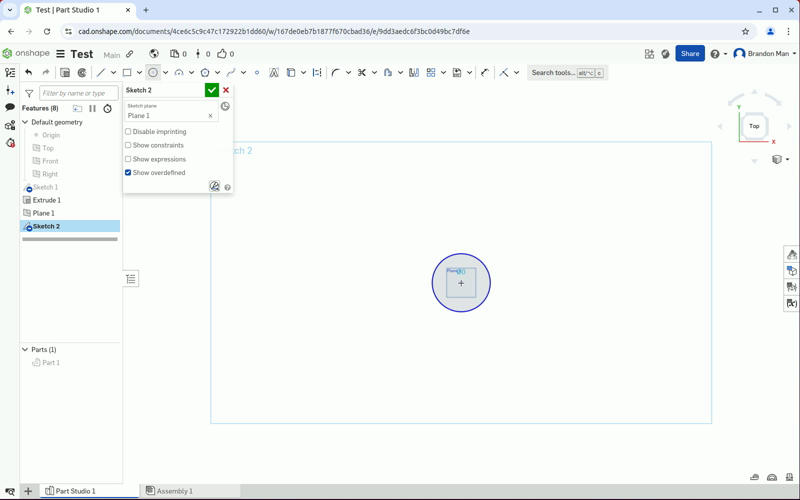
mouse_move(472, 282)
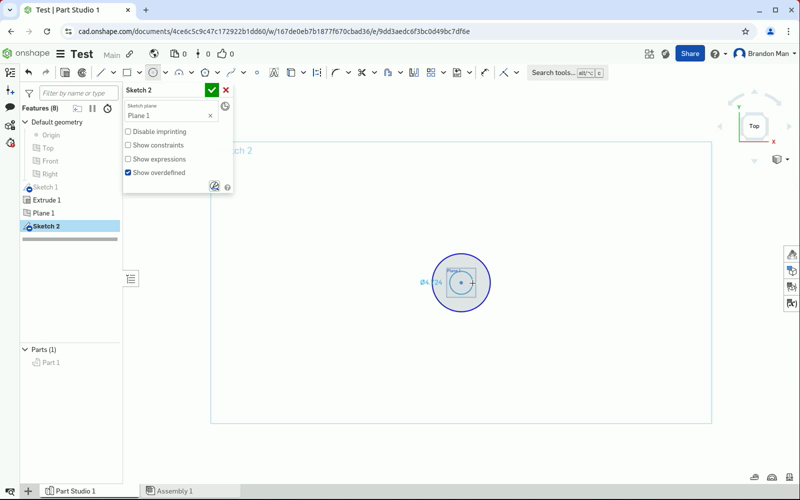
click(472, 282)
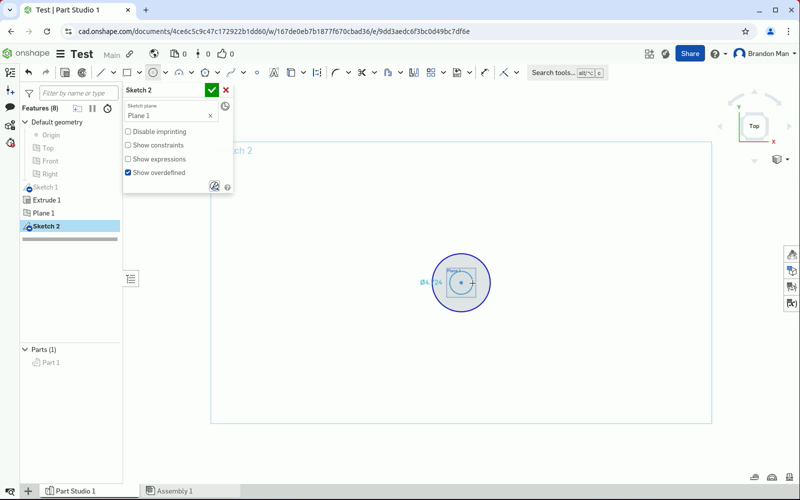
key(esc)
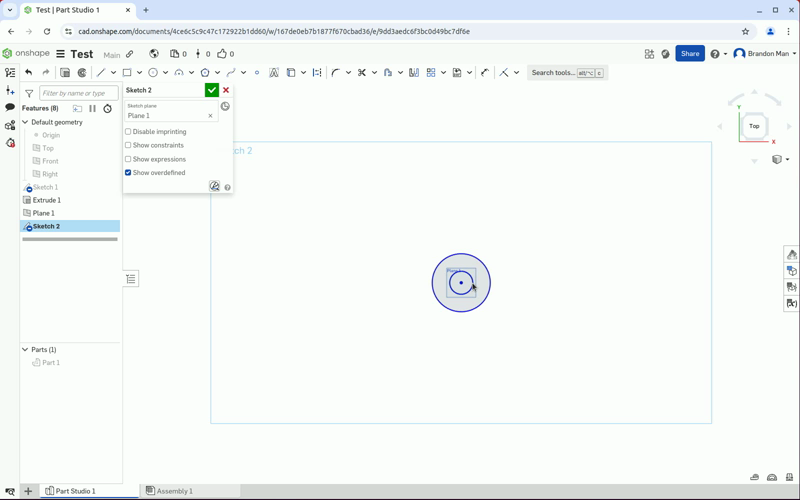
mouse_move(482, 266)
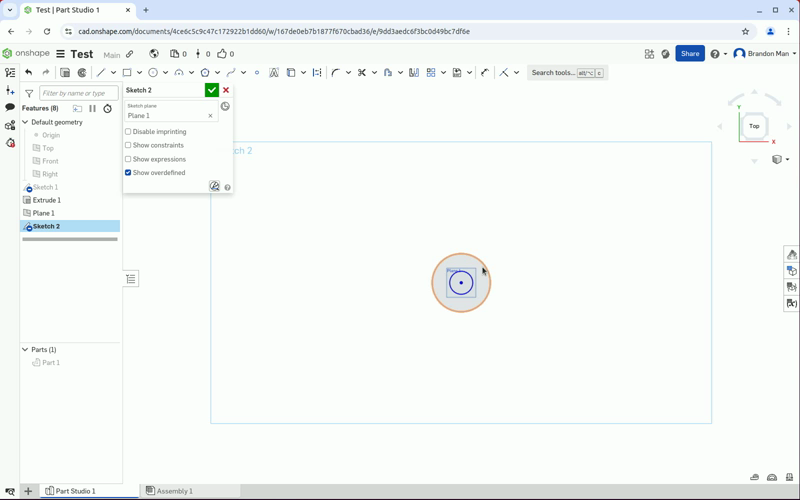
click(482, 266)
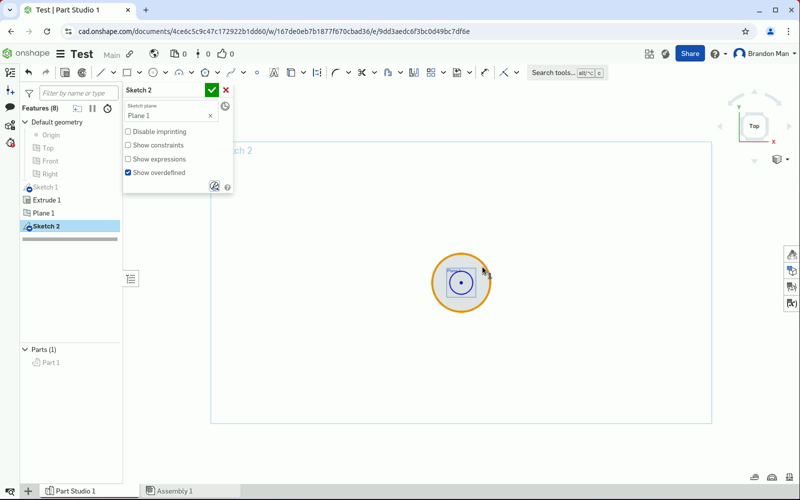
mouse_move(73, 352)
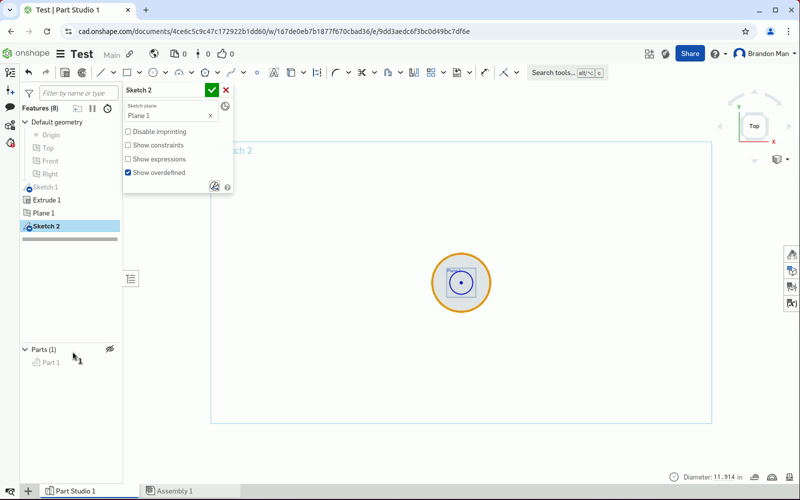
key(shift+y)
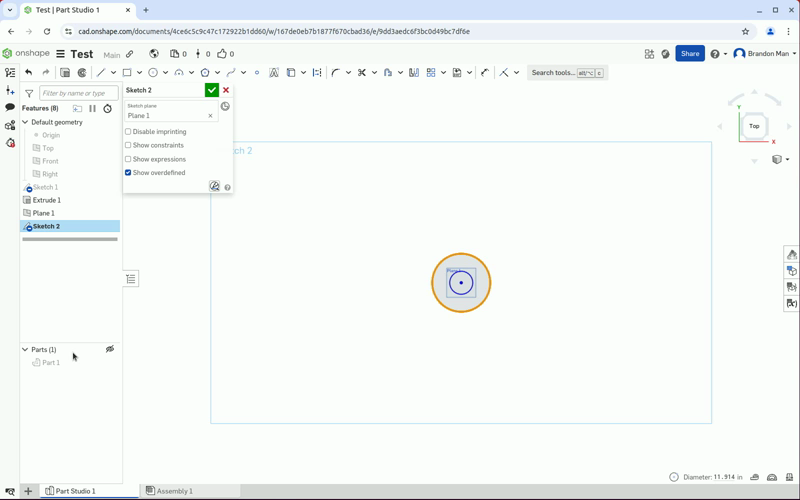
key(shift+e)
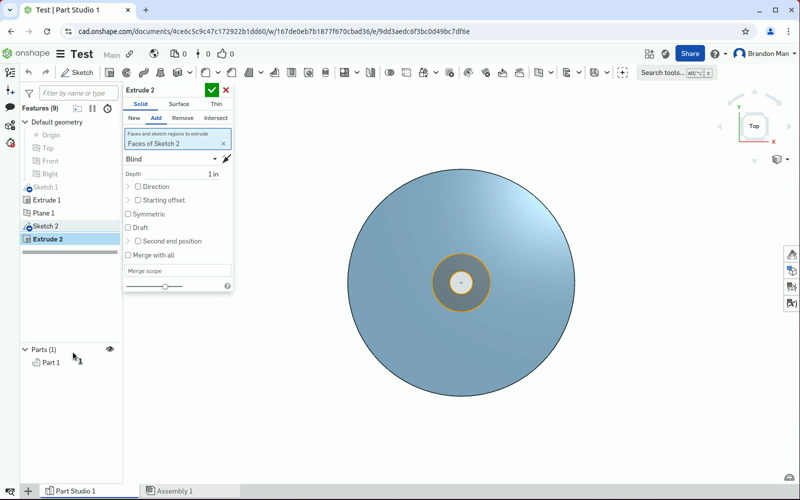
mouse_move(143, 106)
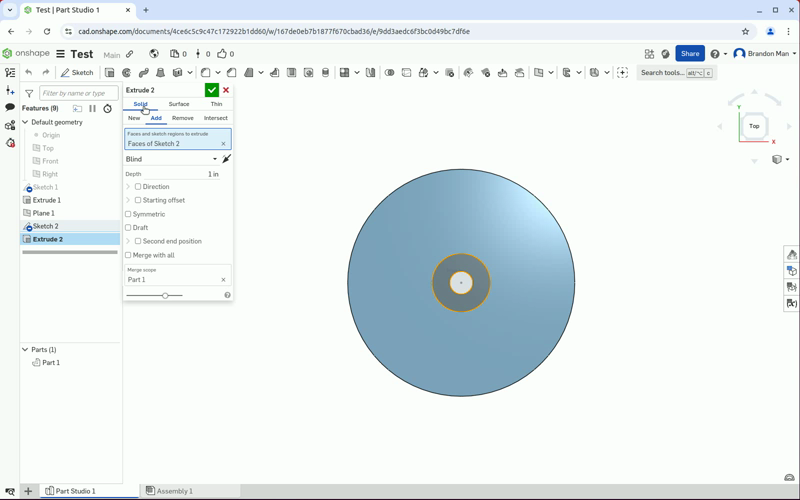
click(143, 106)
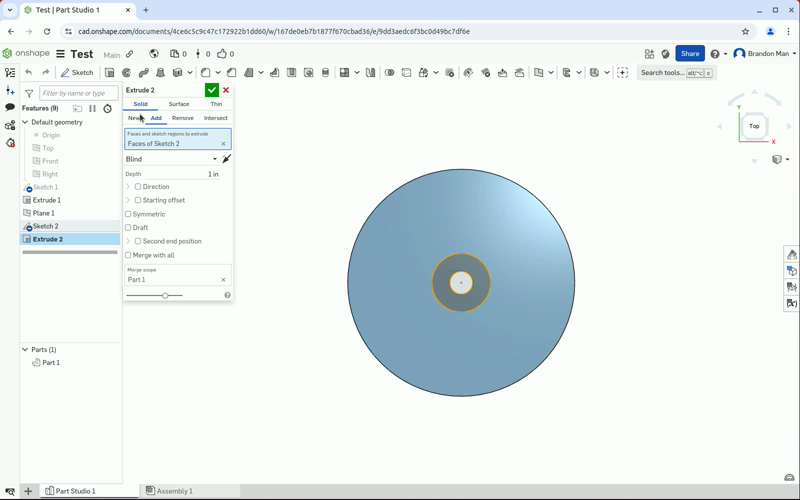
mouse_move(137, 120)
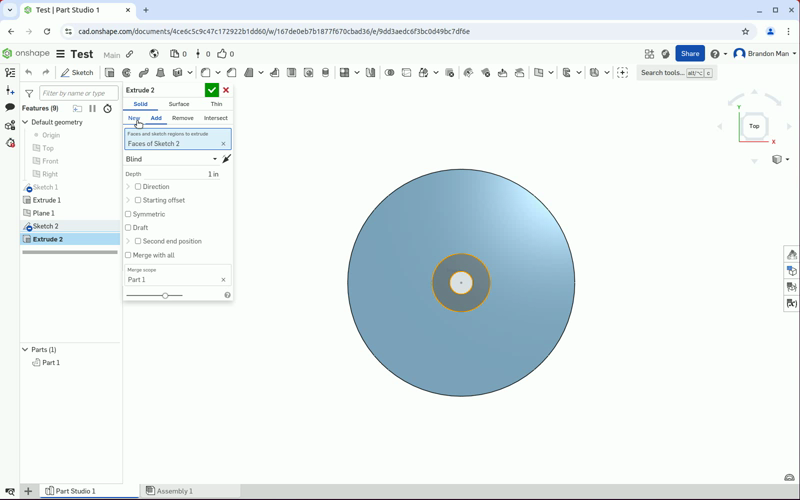
click(137, 120)
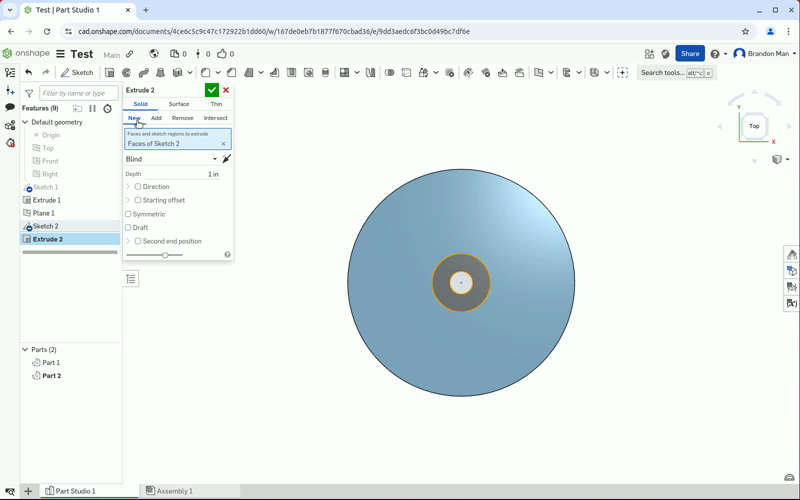
key(tab, 4)
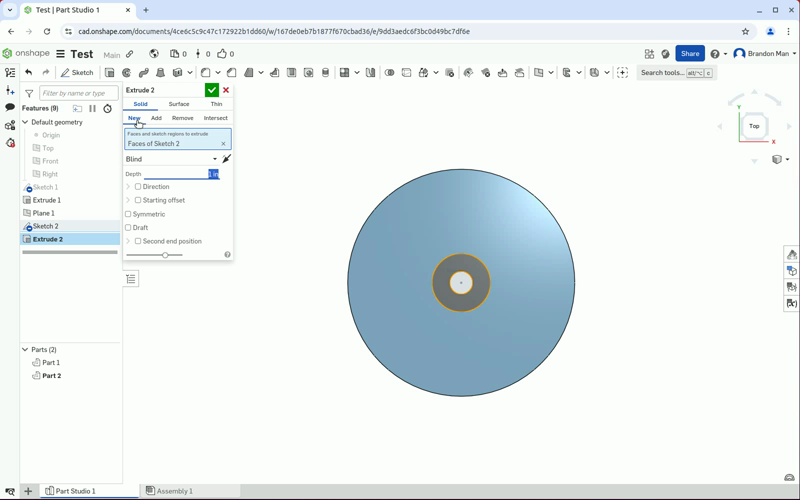
text(8.666)
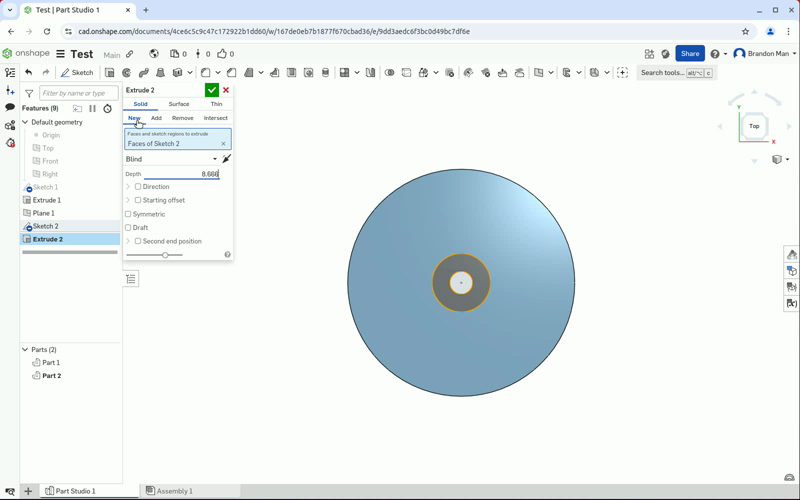
key(enter)
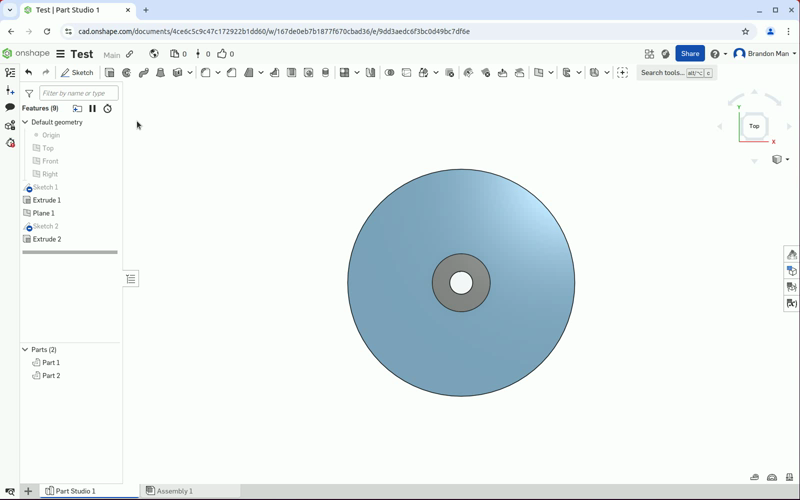
key(shift+h)
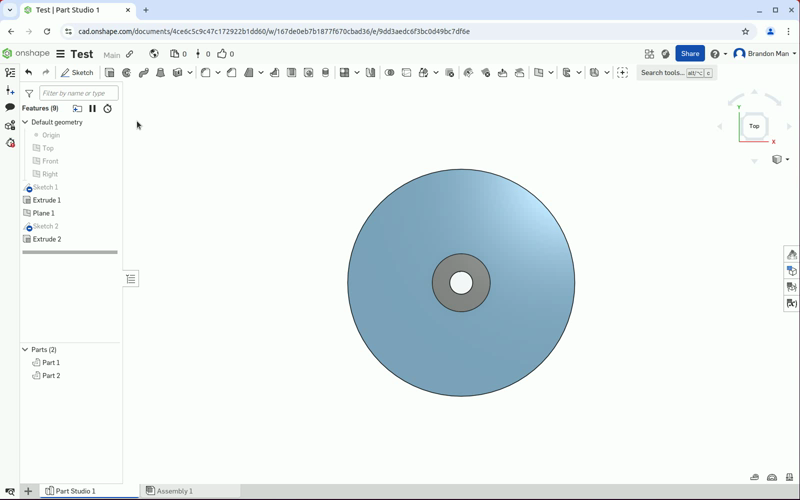
key(shift+h)
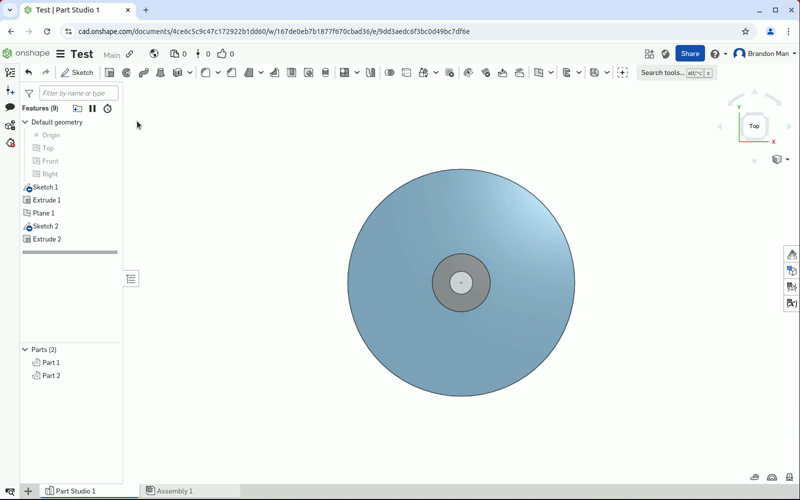
key(shift+7)
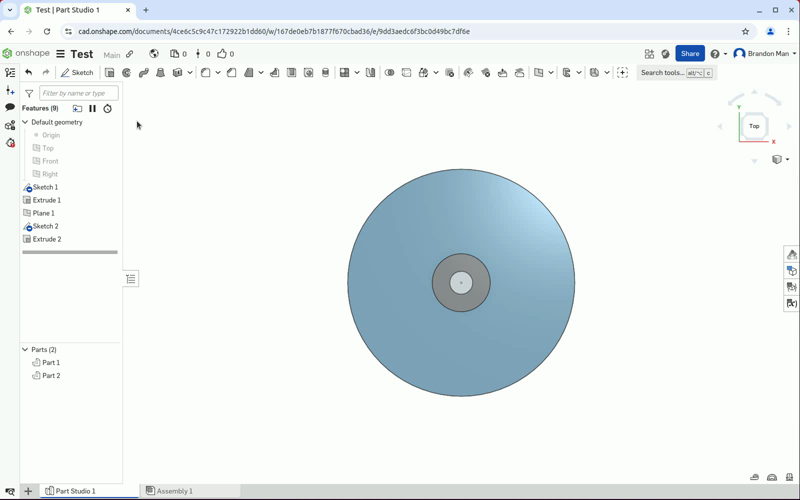
key(up, 3)
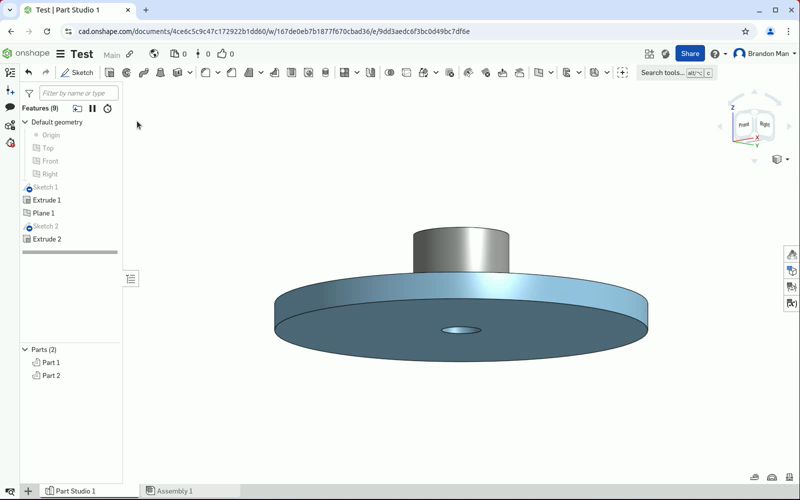
key(left, 3)
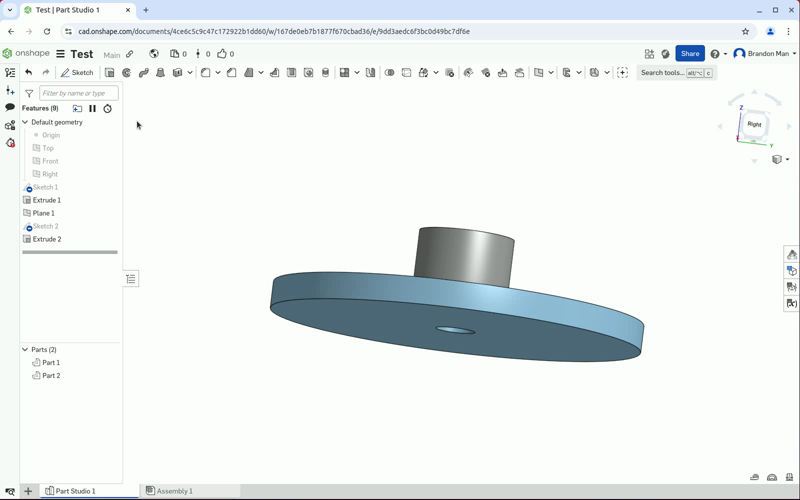
key(right, 3)
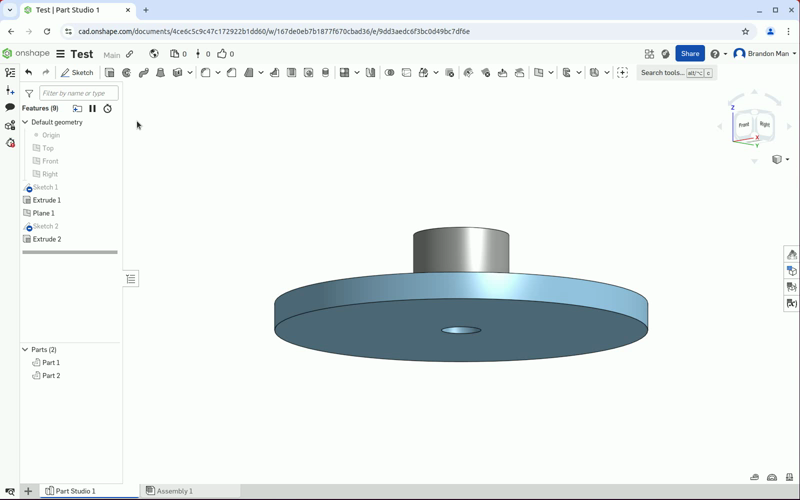
key(down, 3)
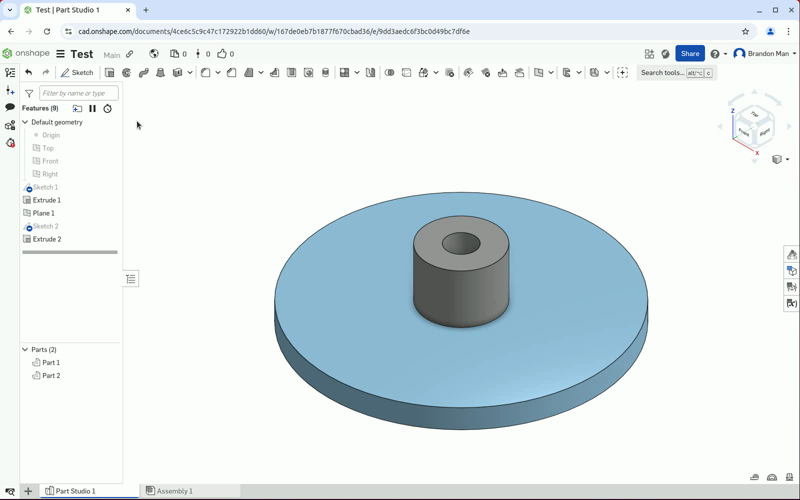
mouse_move(73, 189)
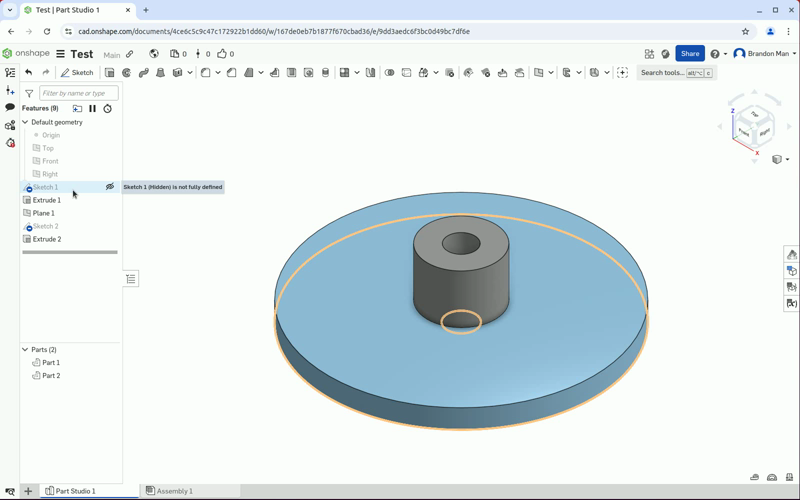
click(73, 189)